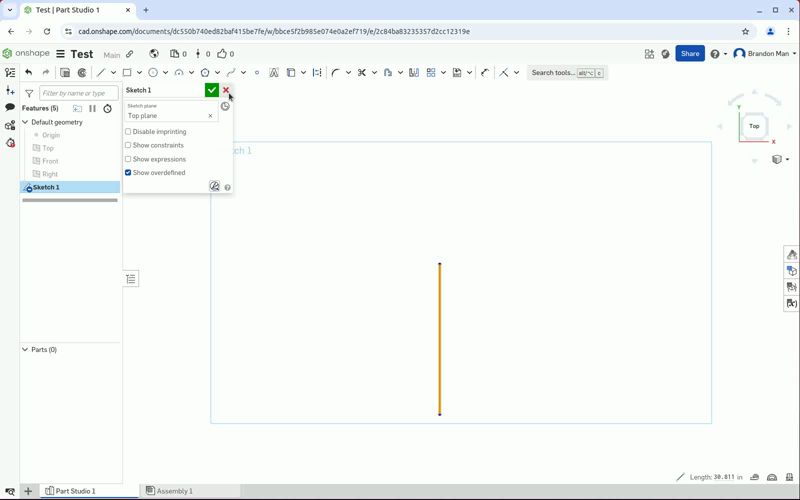
key(shift+h)
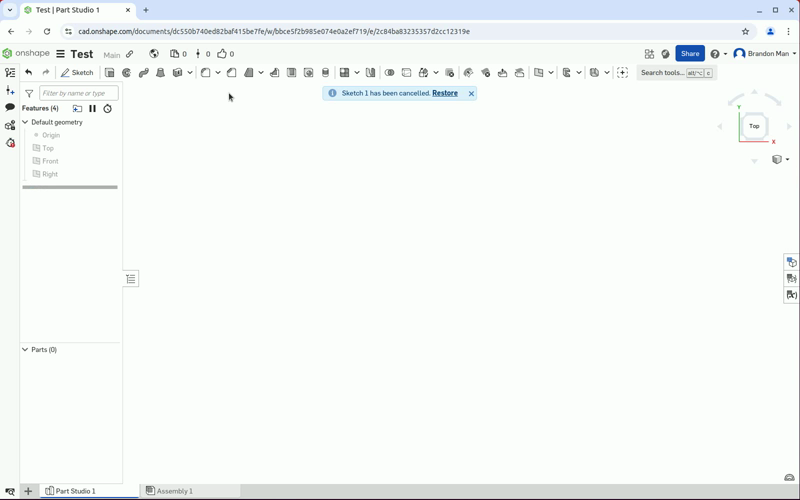
mouse_move(73, 352)
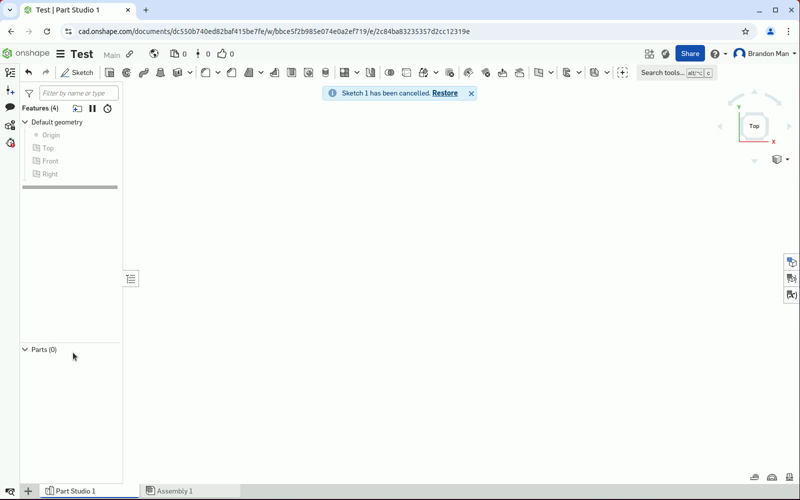
key(y)
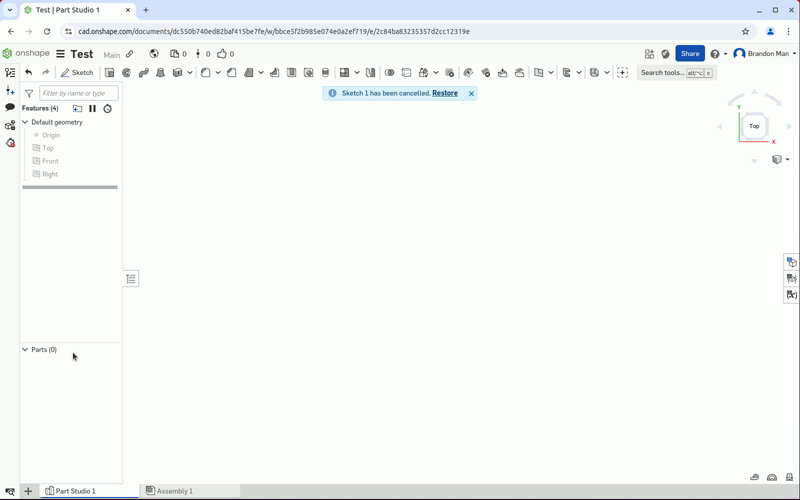
key(shift+p)
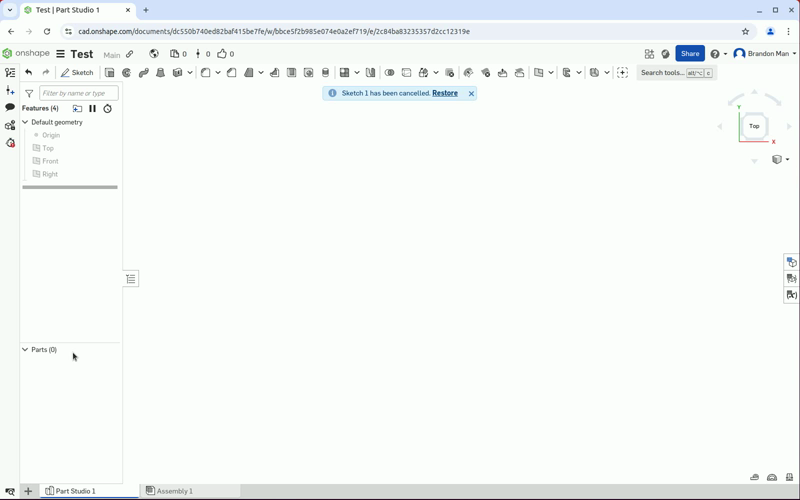
key(space)
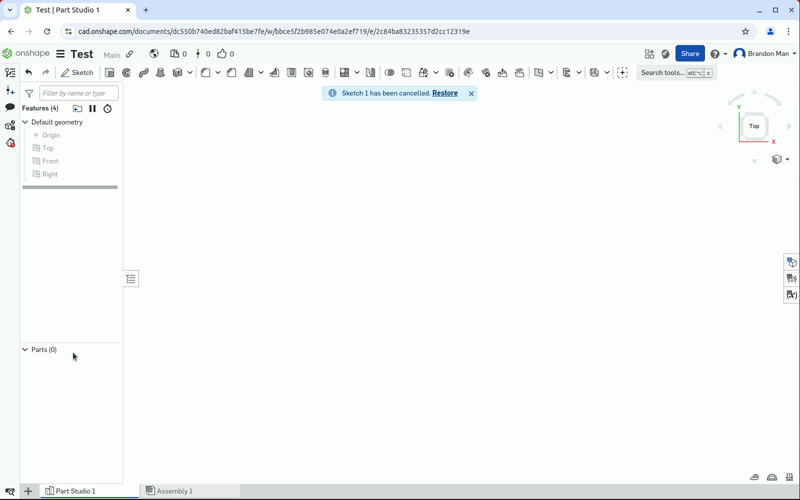
key_down(shift)
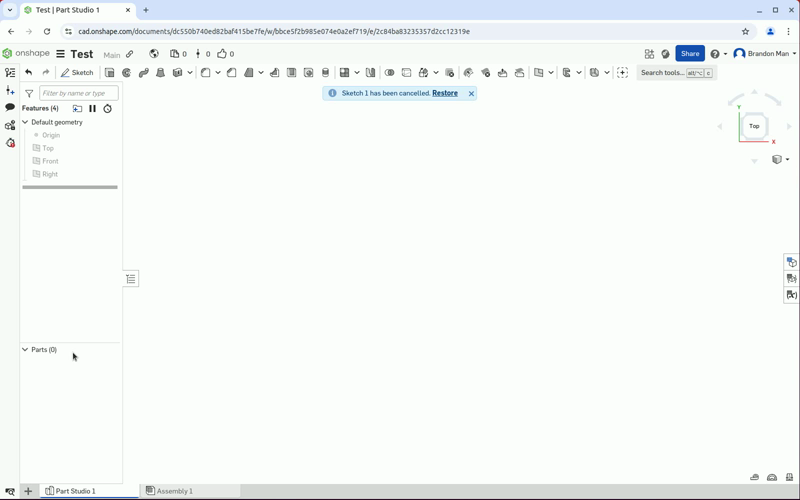
key(up)
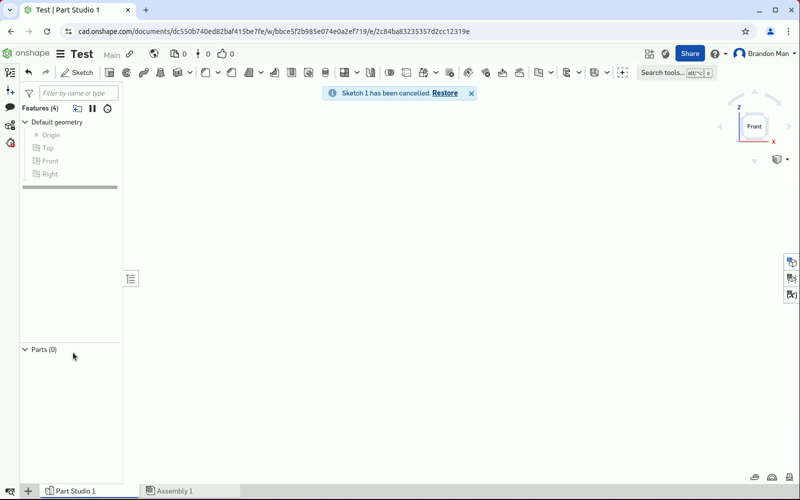
key_up(shift)
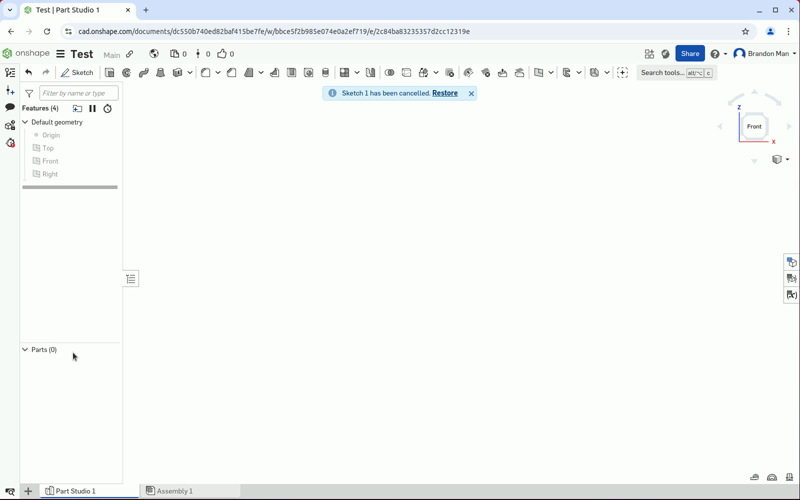
mouse_move(73, 352)
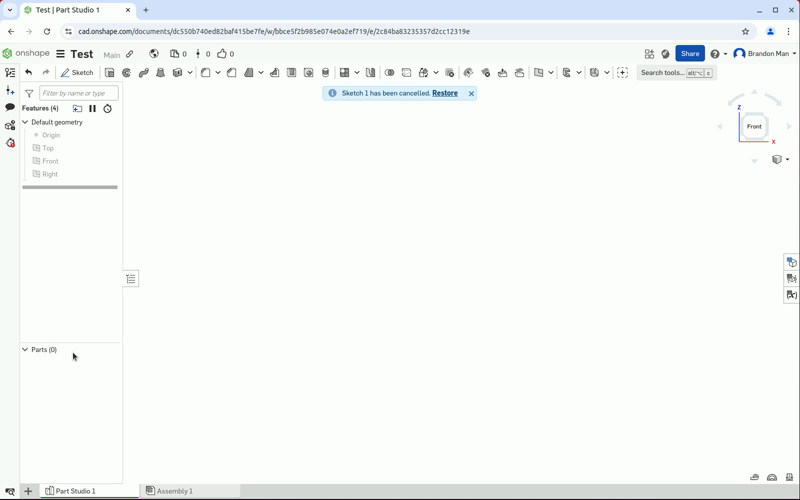
key(shift+y)
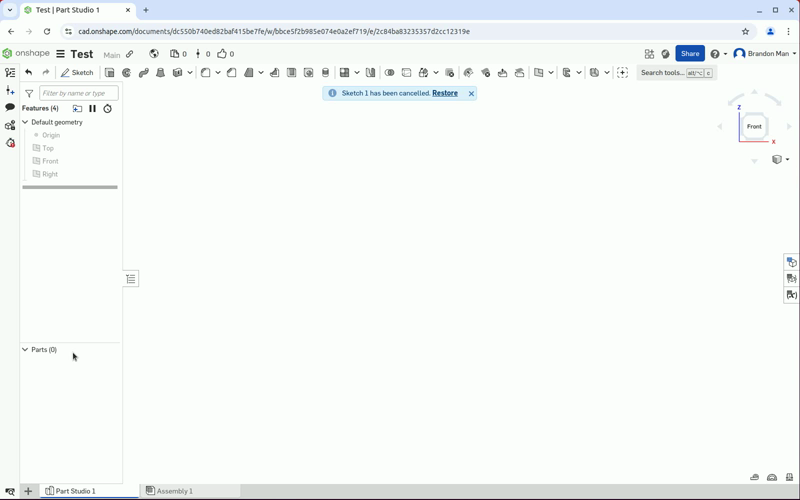
key(shift+s)
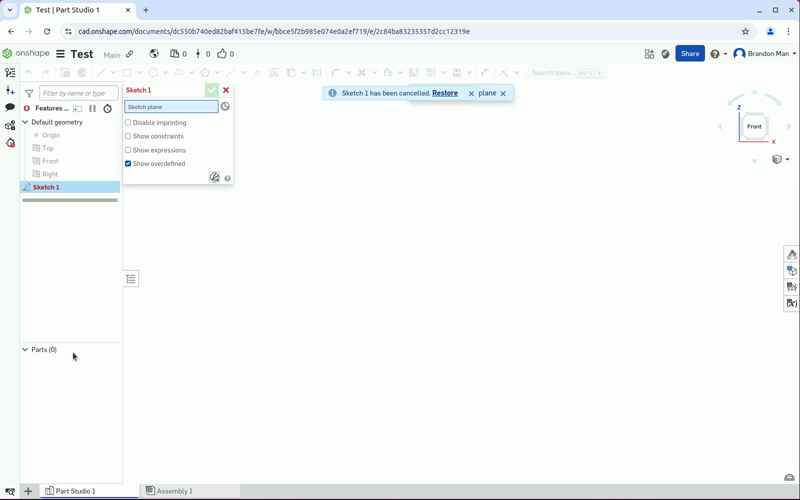
mouse_move(73, 163)
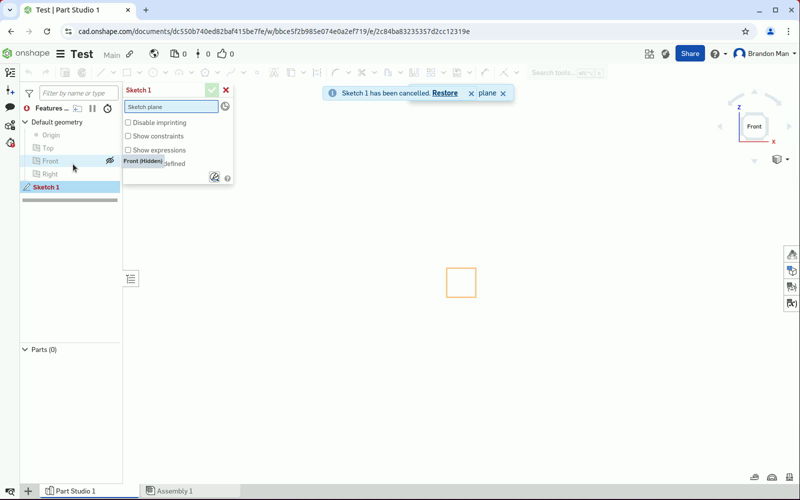
click(73, 163)
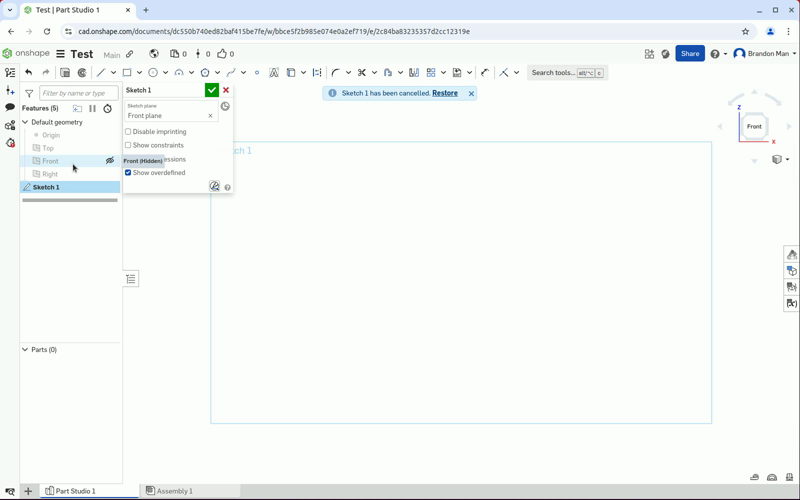
mouse_move(73, 352)
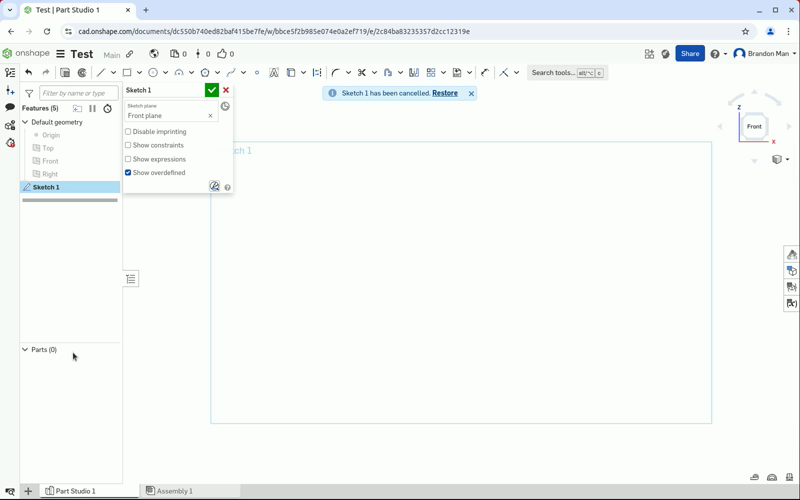
key(y)
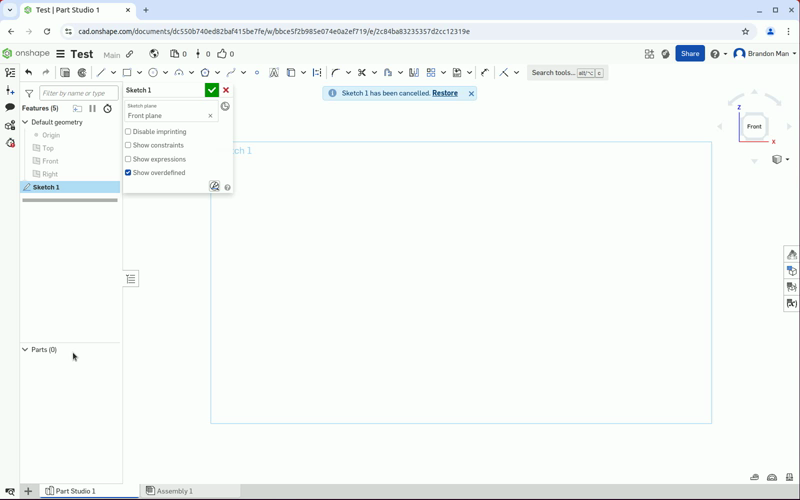
key(l)
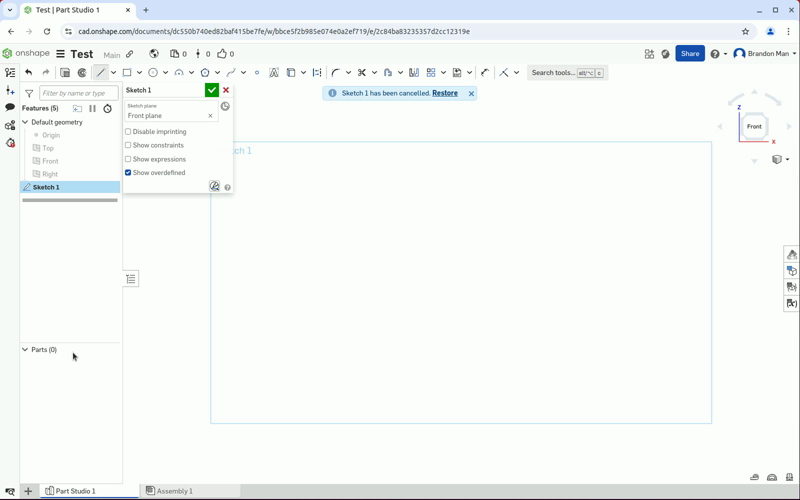
key_down(shift)
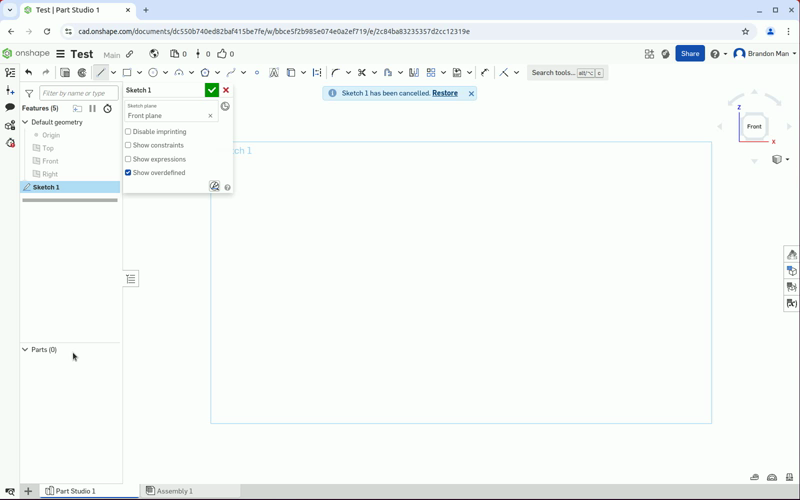
mouse_move(498, 220)
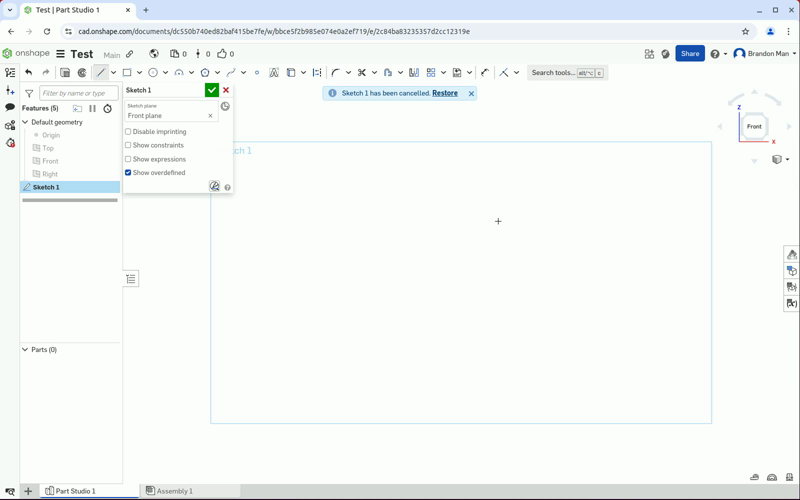
click(498, 220)
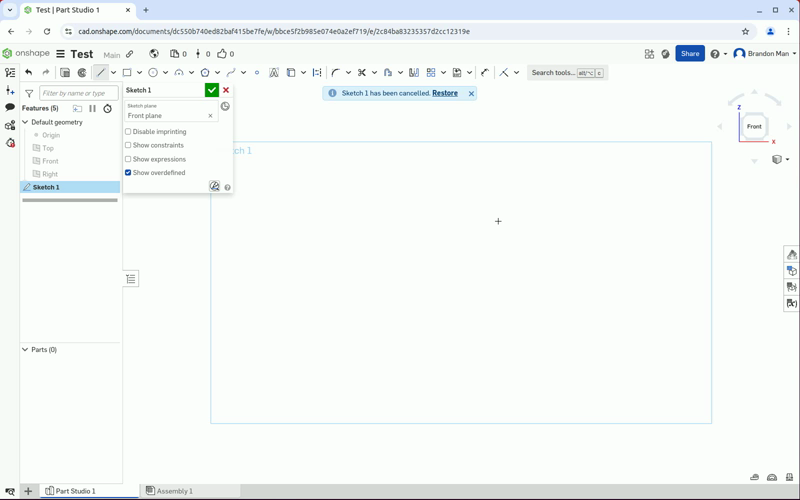
key_up(shift)
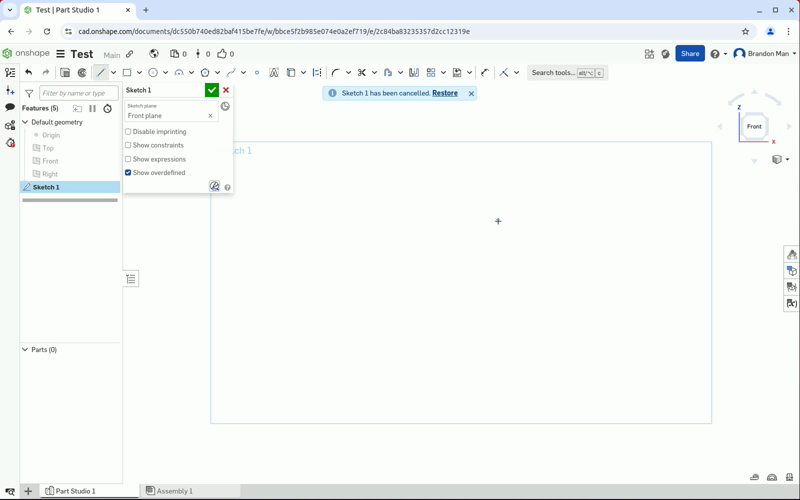
key_down(shift)
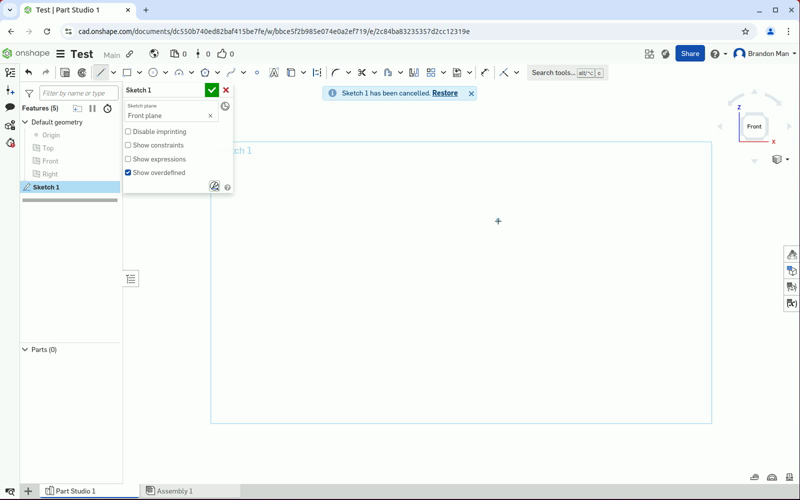
mouse_move(523, 283)
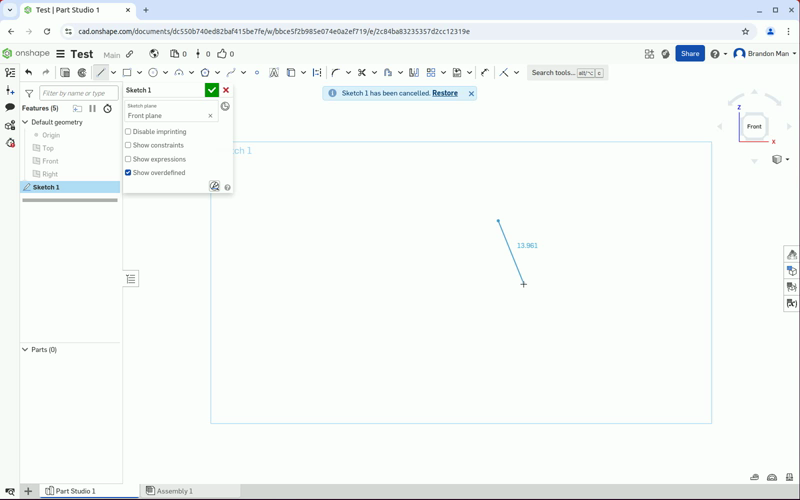
click(523, 283)
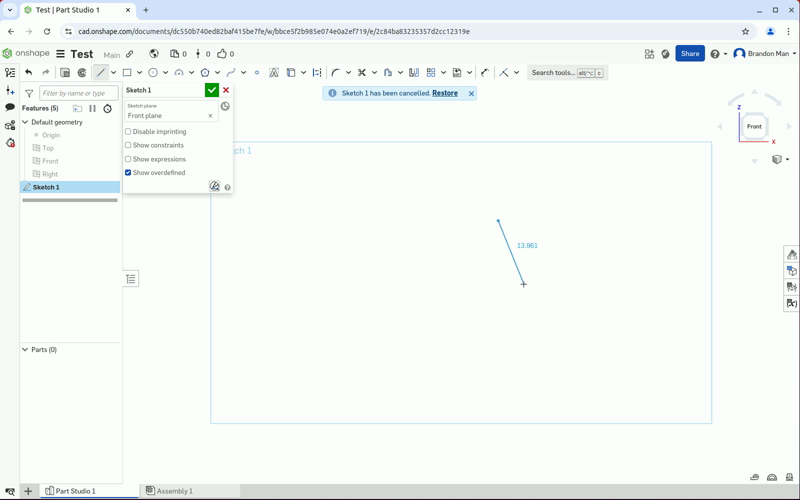
key_up(shift)
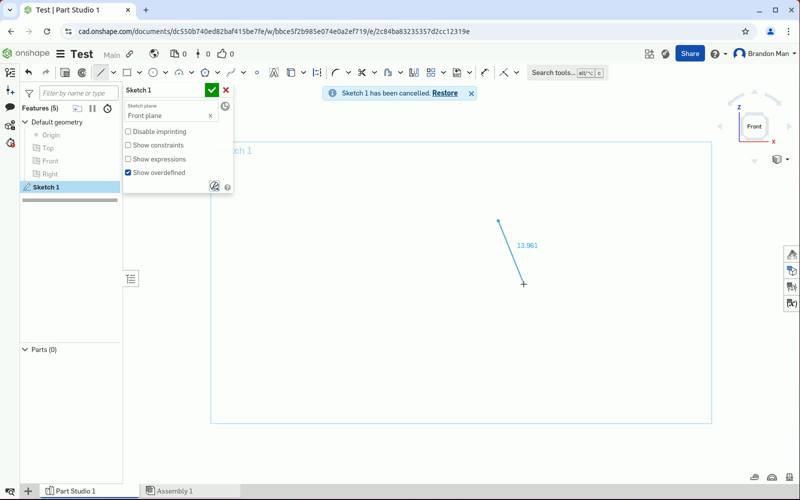
key_down(shift)
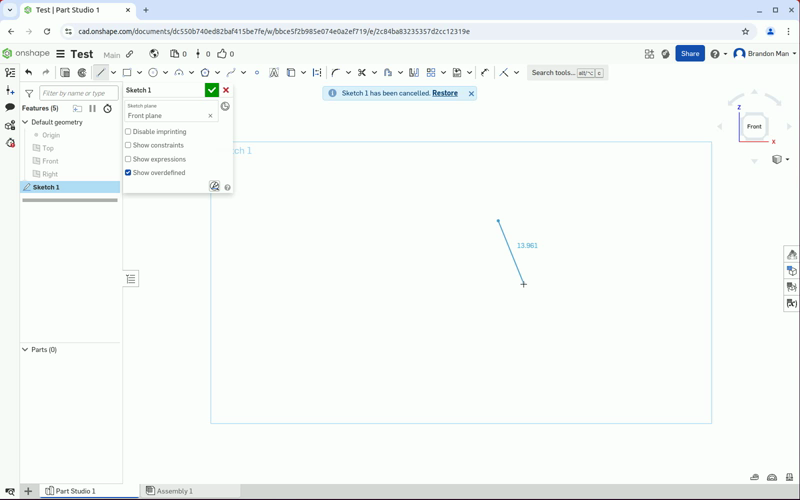
mouse_move(553, 283)
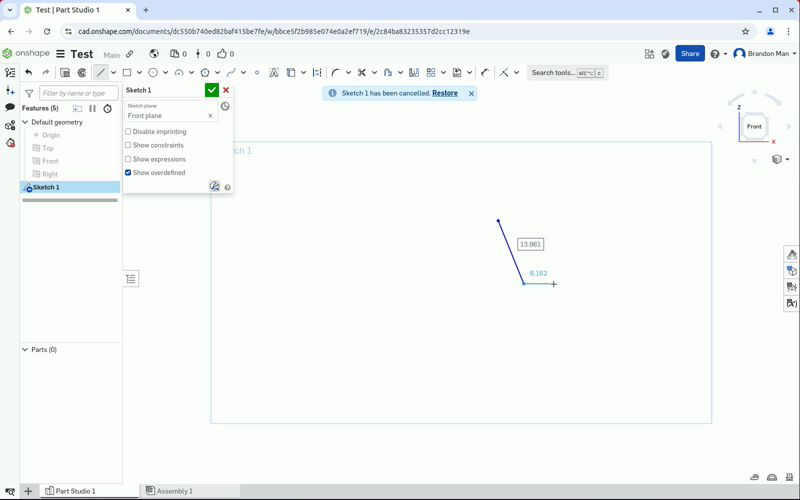
mouse_move(573, 283)
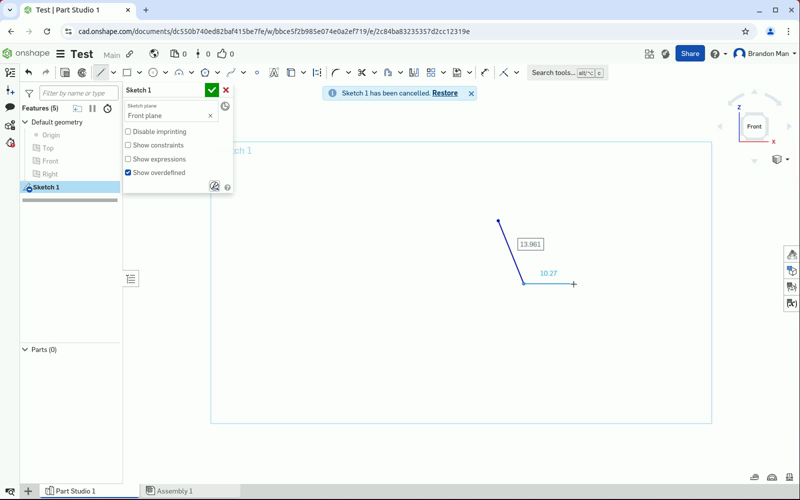
click(573, 283)
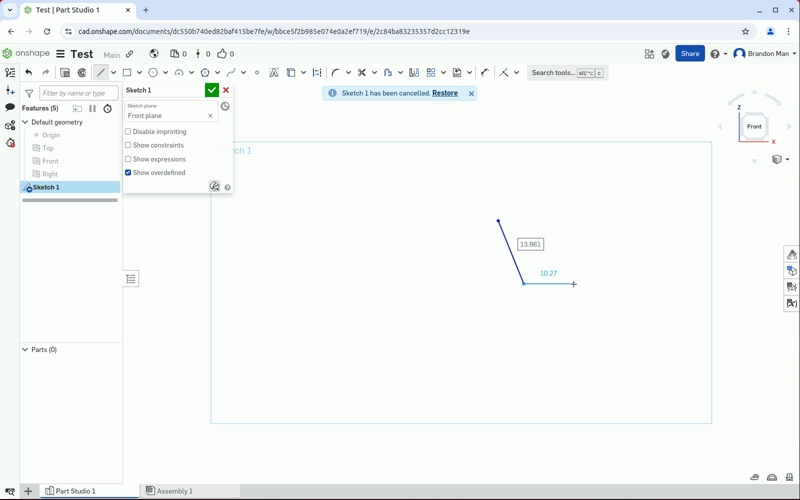
key_up(shift)
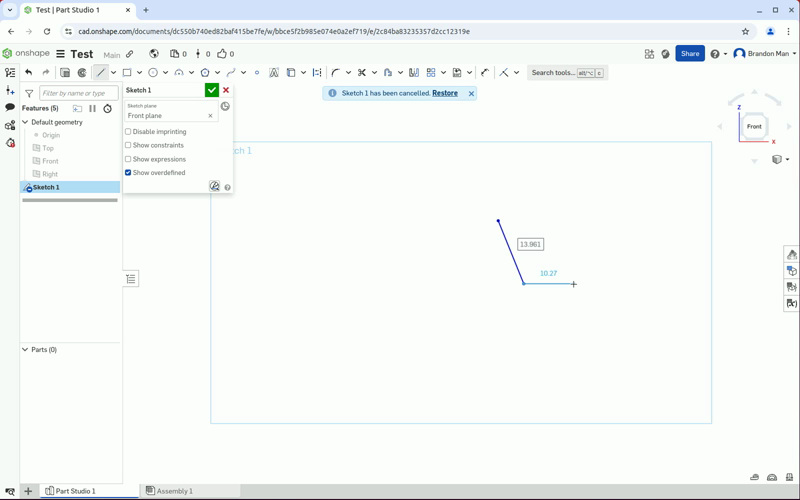
key_down(shift)
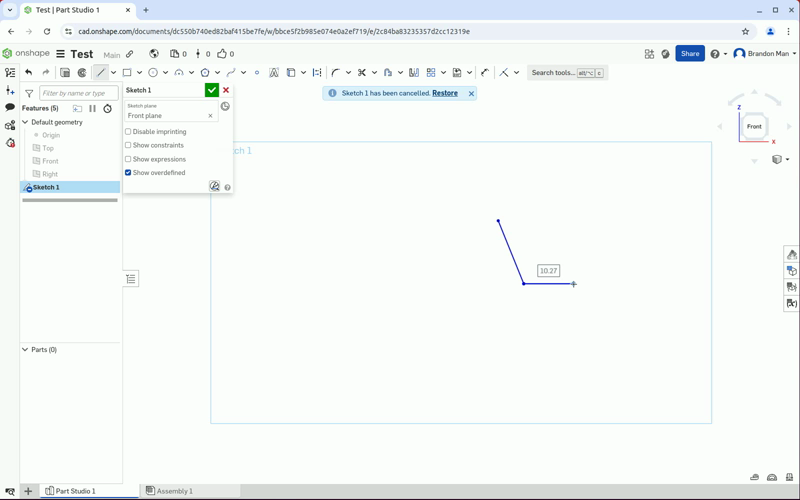
mouse_move(548, 220)
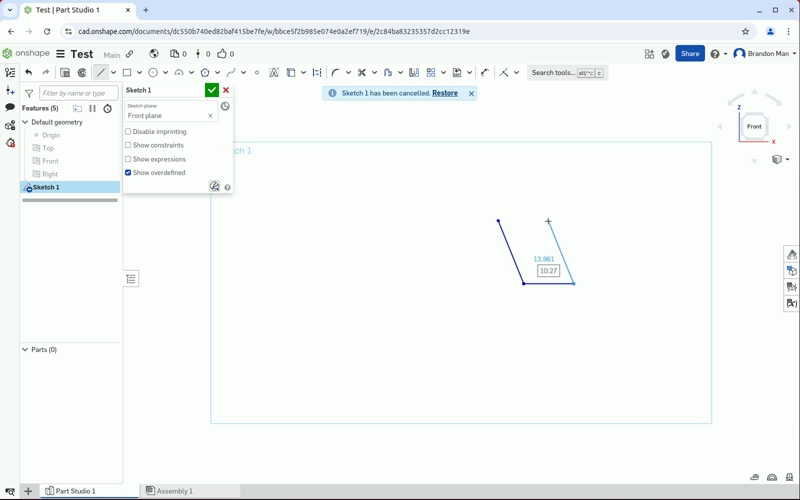
click(548, 220)
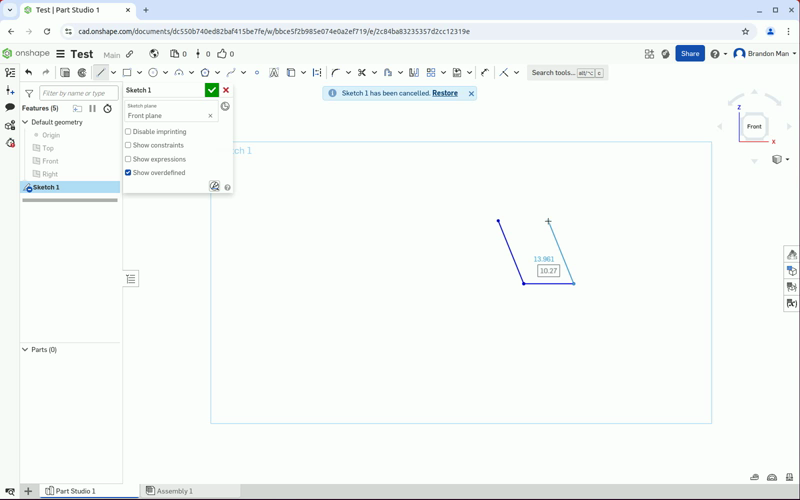
key_up(shift)
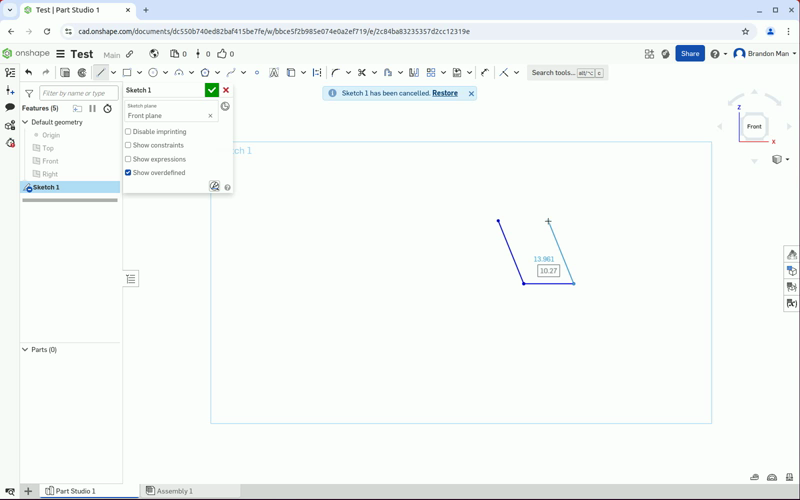
mouse_move(578, 220)
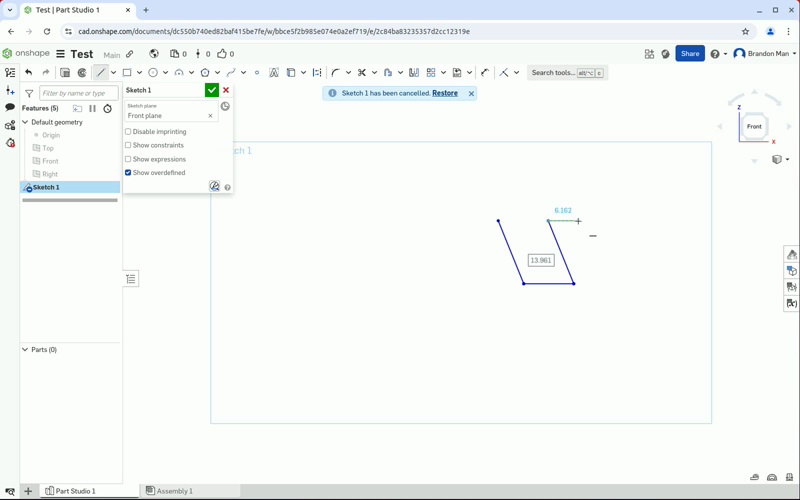
key_down(shift)
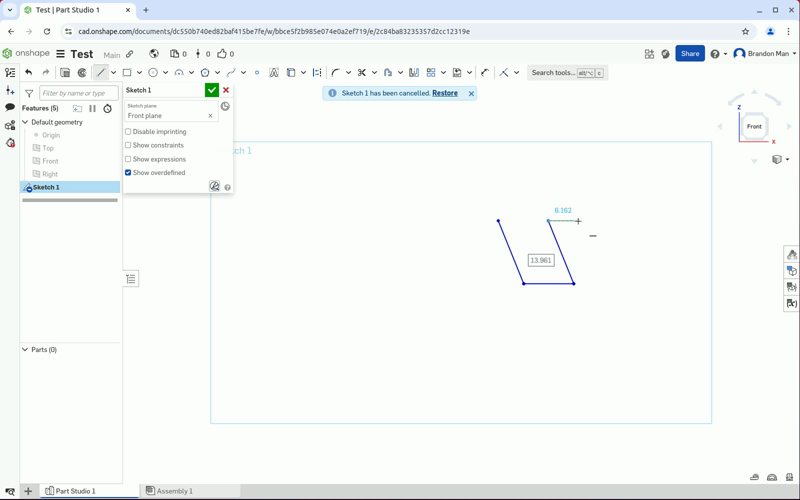
mouse_move(498, 220)
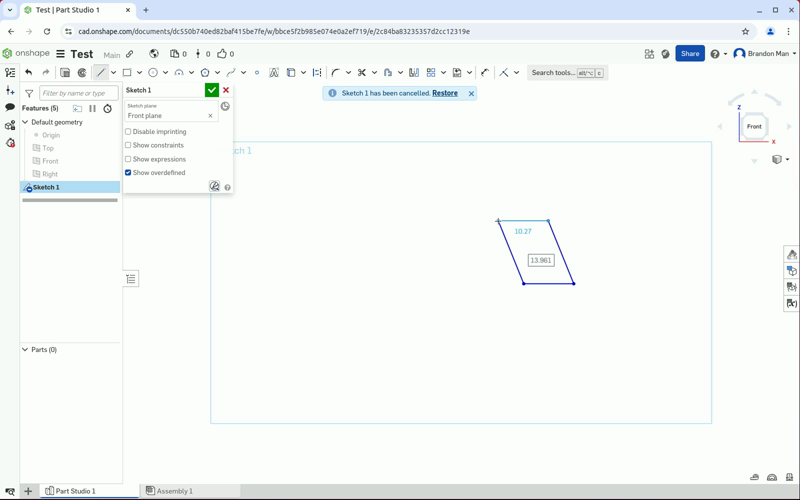
key_up(shift)
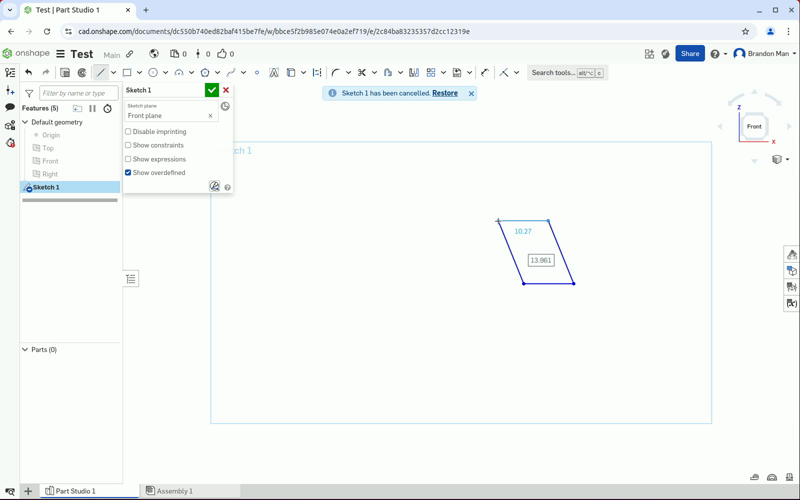
click(498, 220)
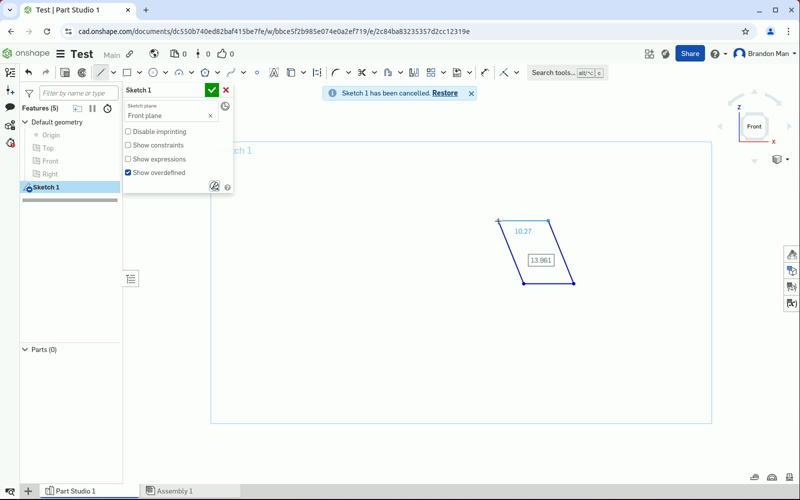
key(esc)
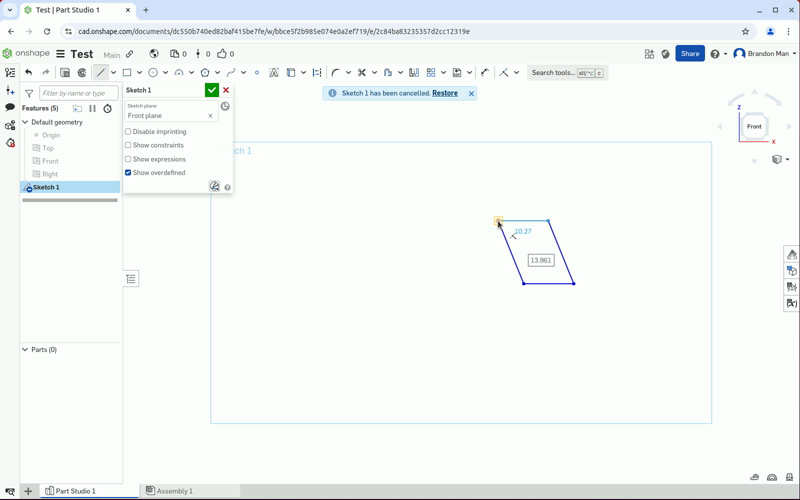
mouse_move(507, 226)
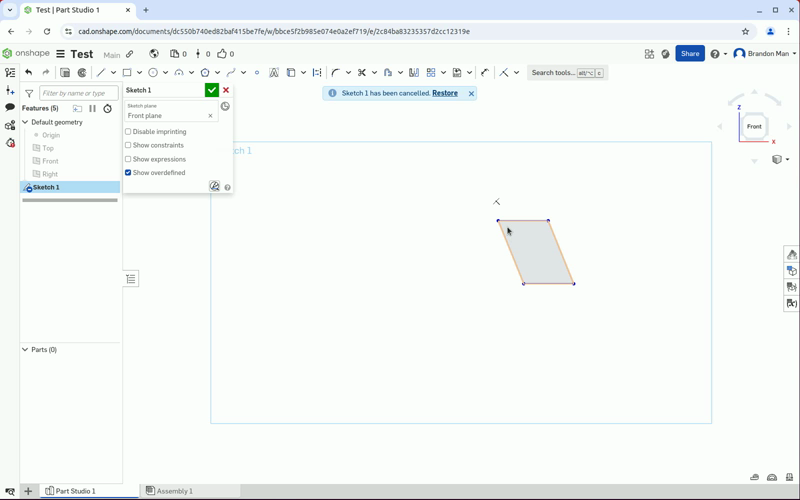
click(507, 226)
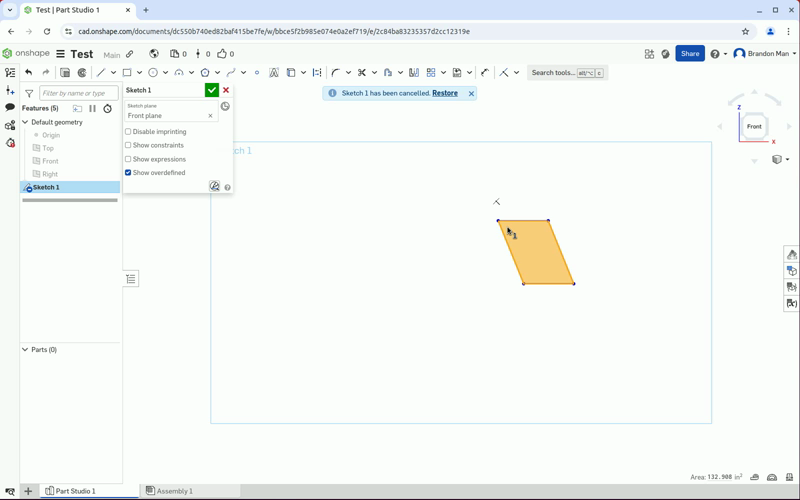
mouse_move(73, 352)
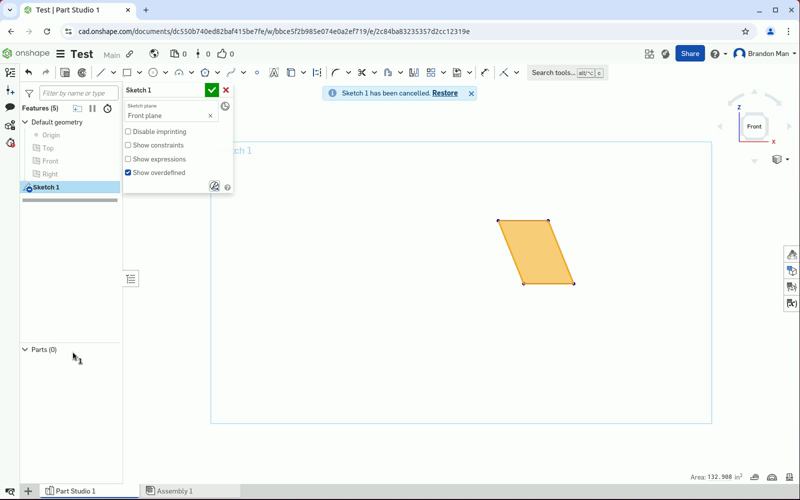
key(shift+y)
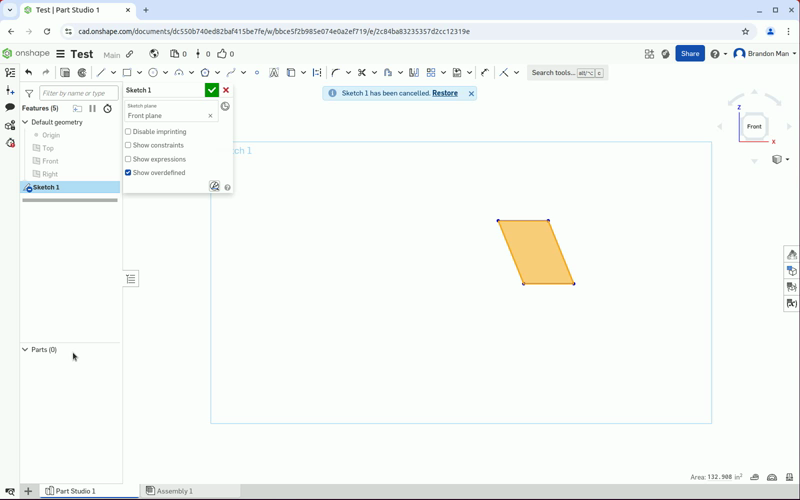
key(shift+e)
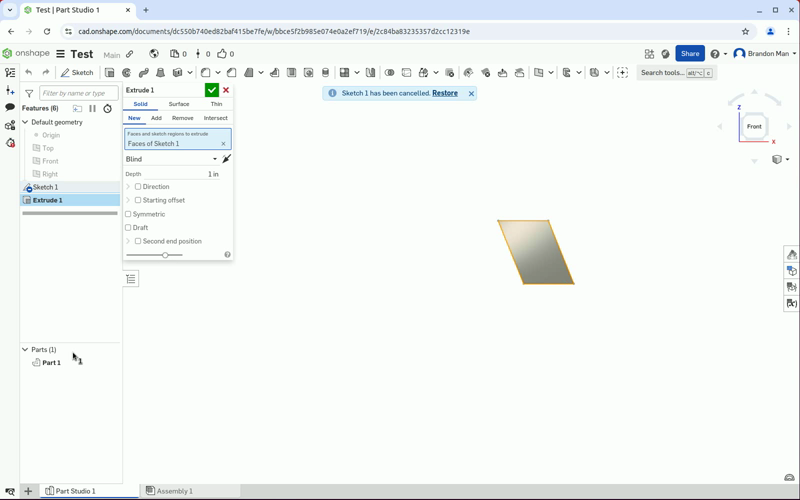
mouse_move(143, 106)
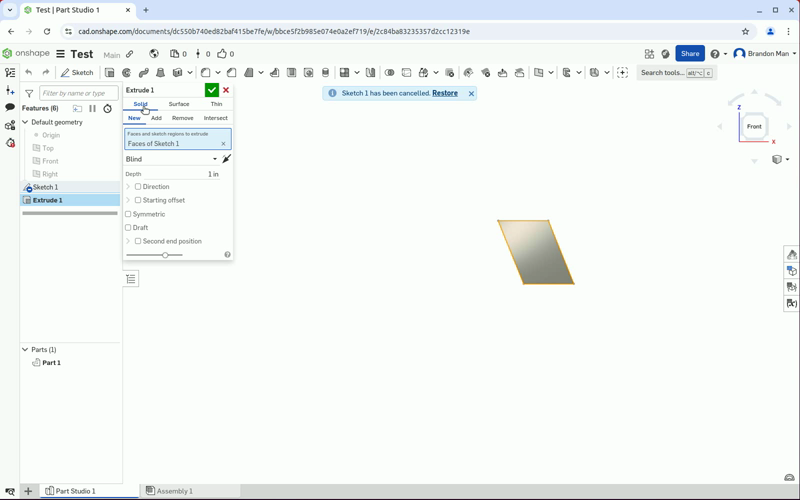
click(143, 106)
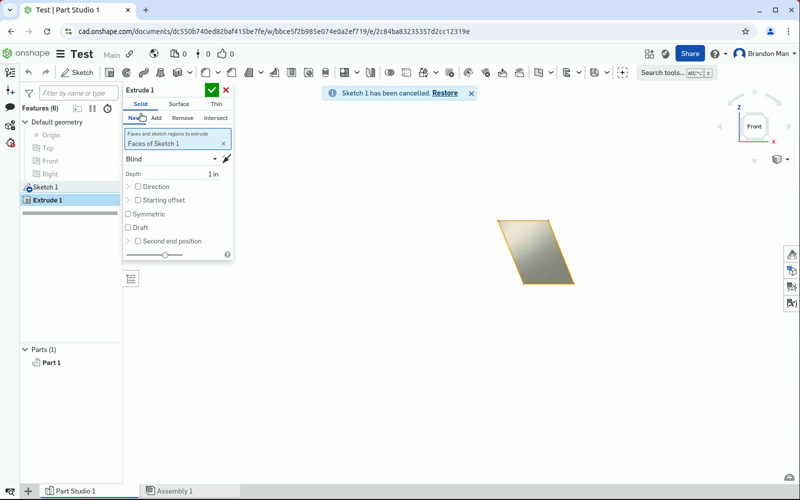
mouse_move(137, 120)
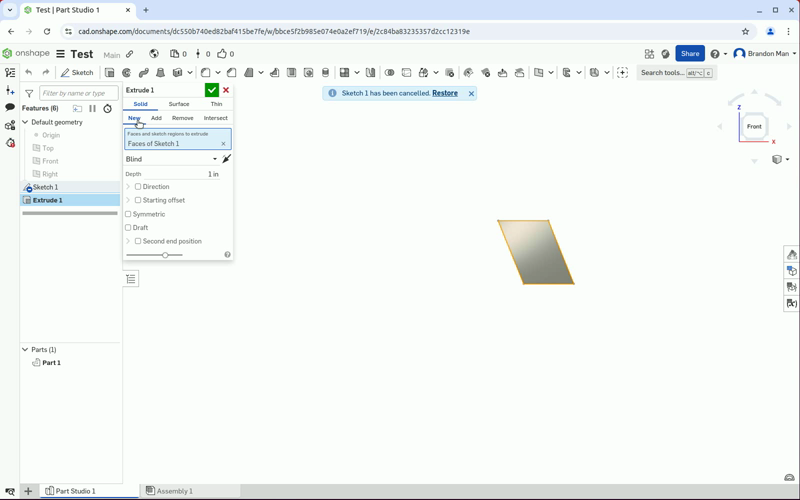
click(137, 120)
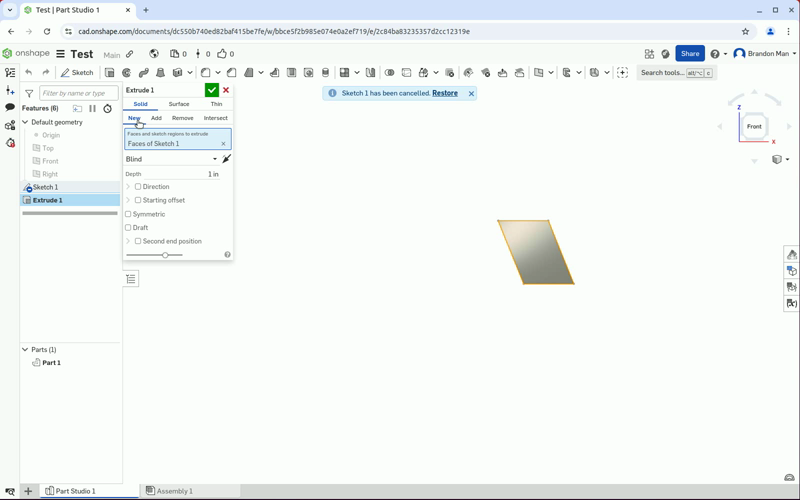
key(tab, 4)
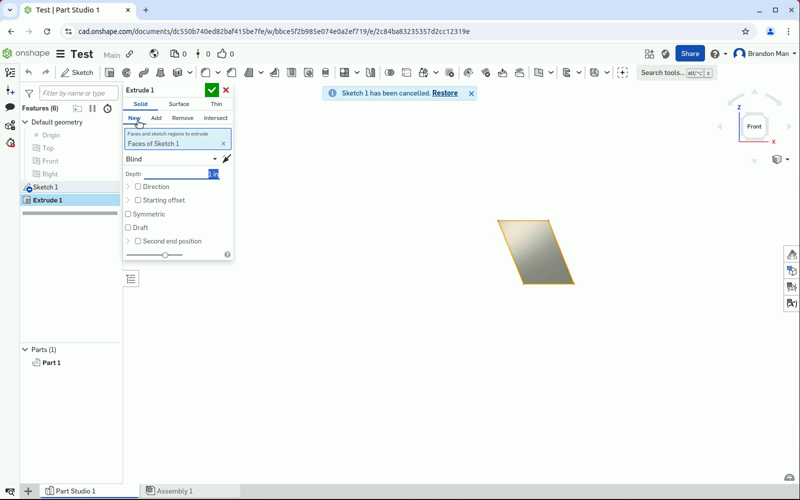
text(15.405)
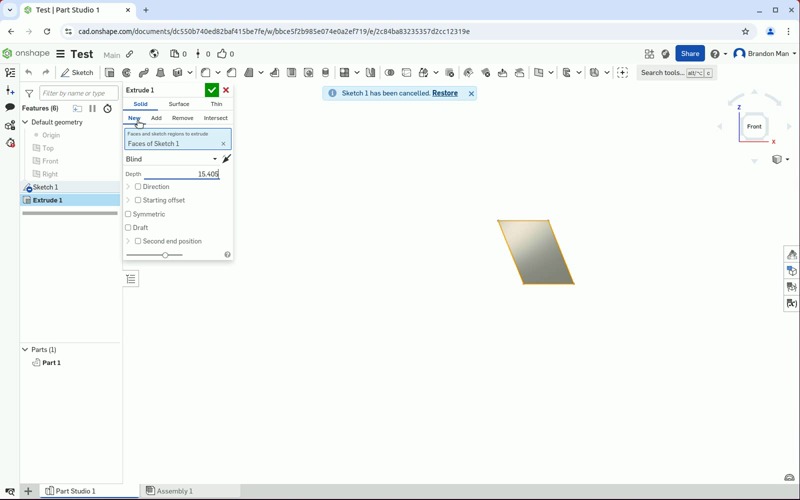
key(enter)
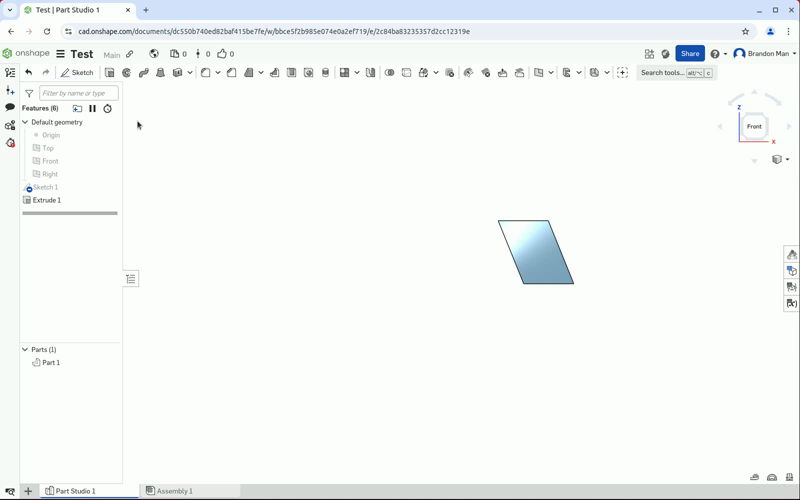
key(shift+h)
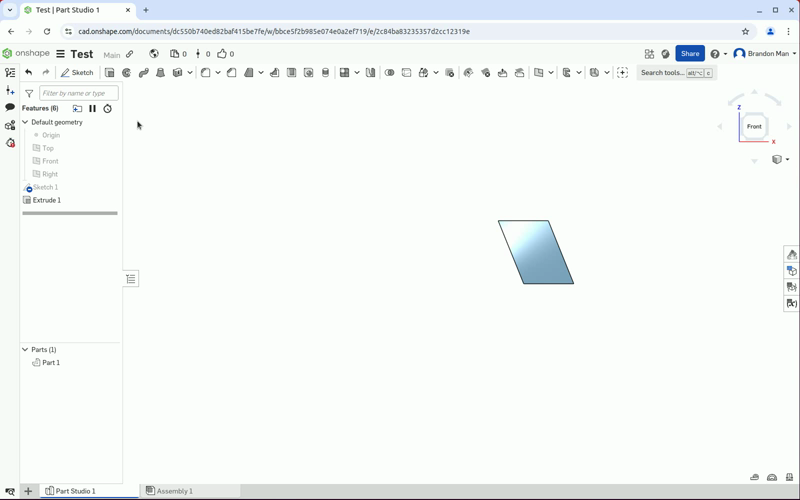
key(shift+h)
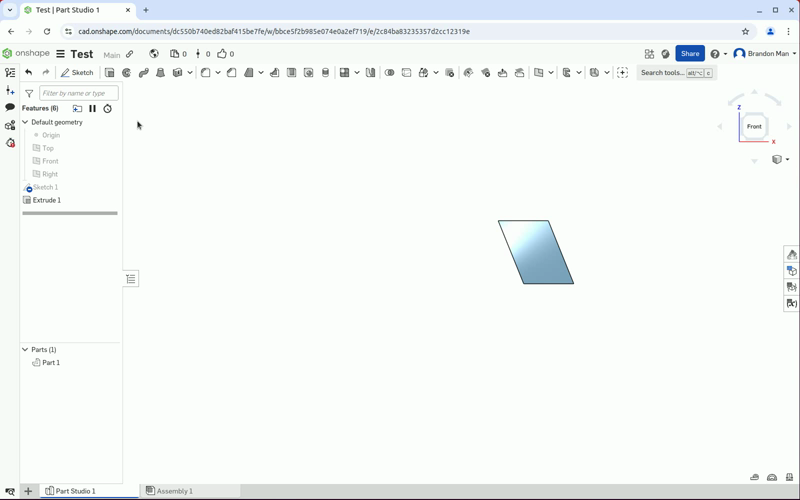
mouse_move(73, 189)
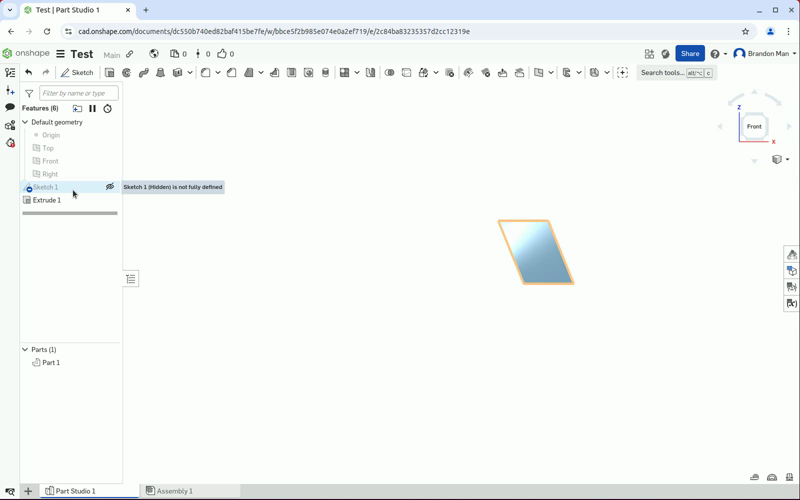
click(73, 189)
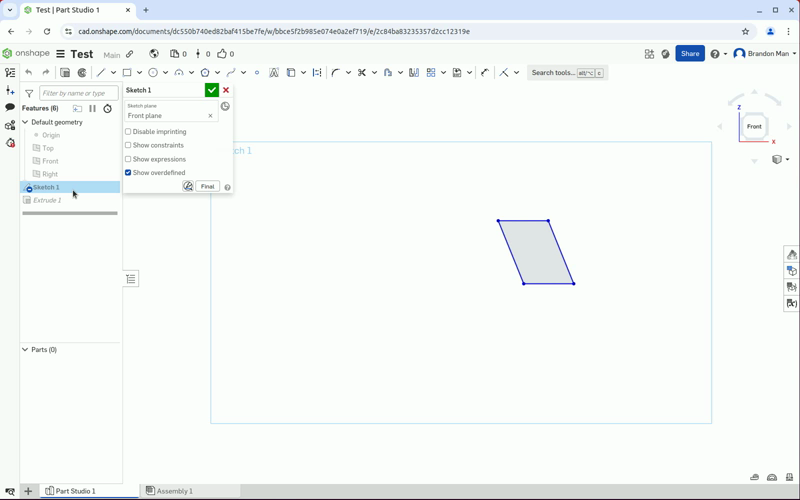
mouse_move(229, 92)
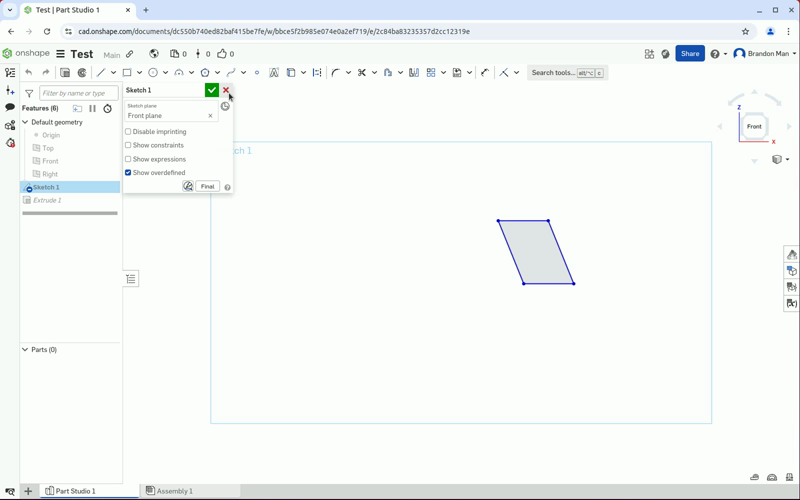
click(229, 92)
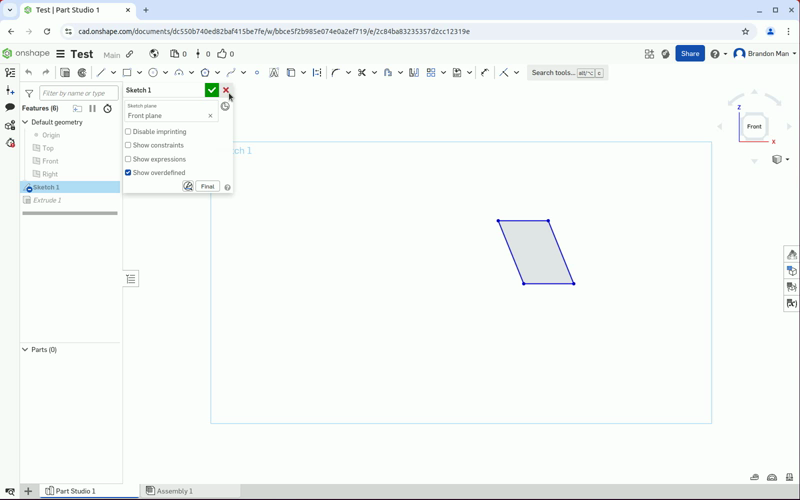
key(shift+s)
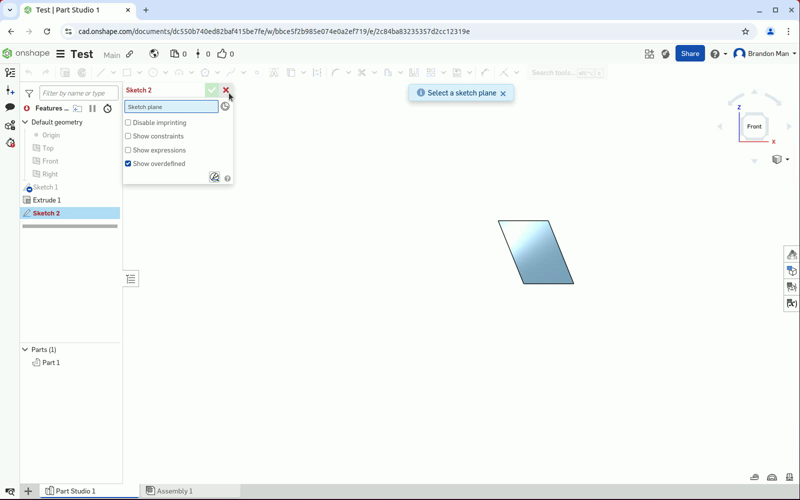
mouse_move(73, 163)
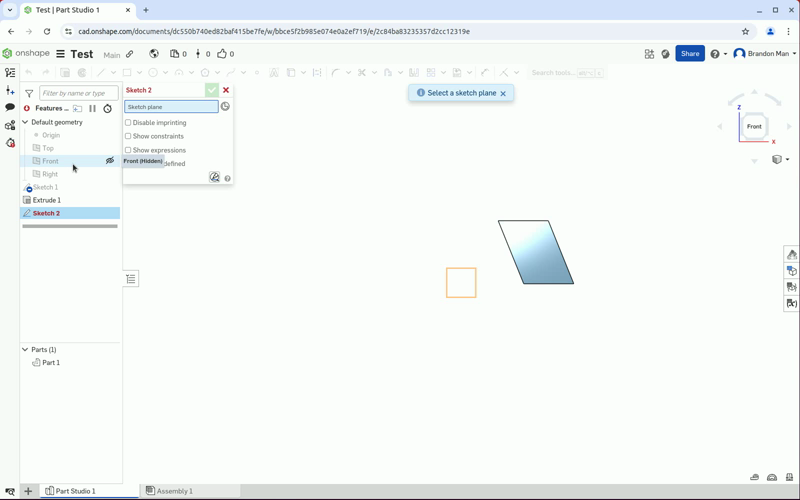
click(73, 163)
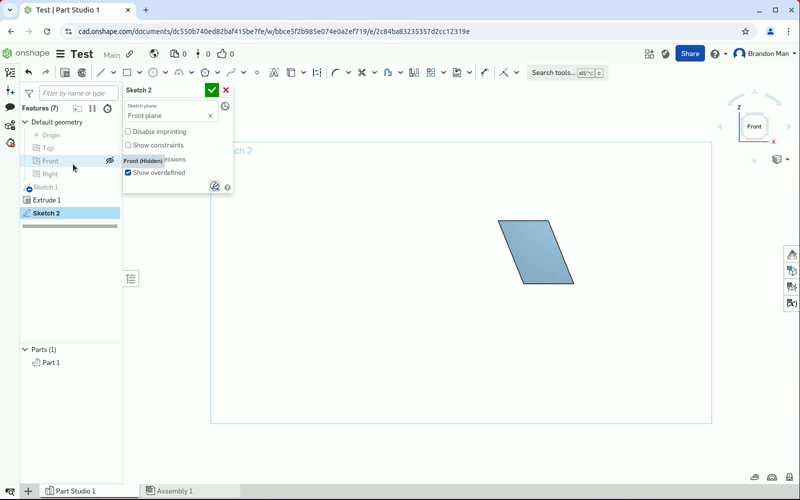
mouse_move(73, 352)
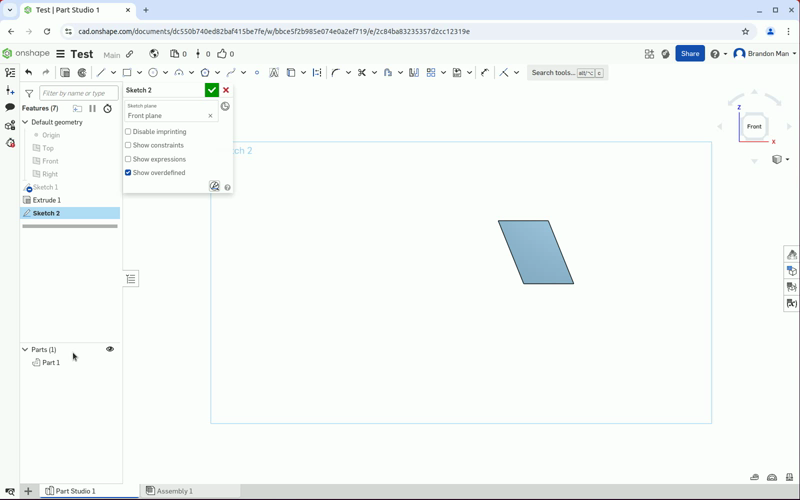
key(y)
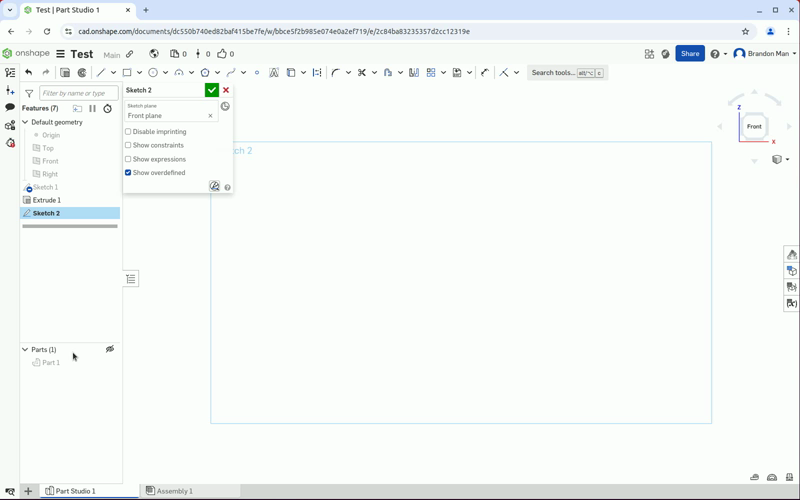
key(l)
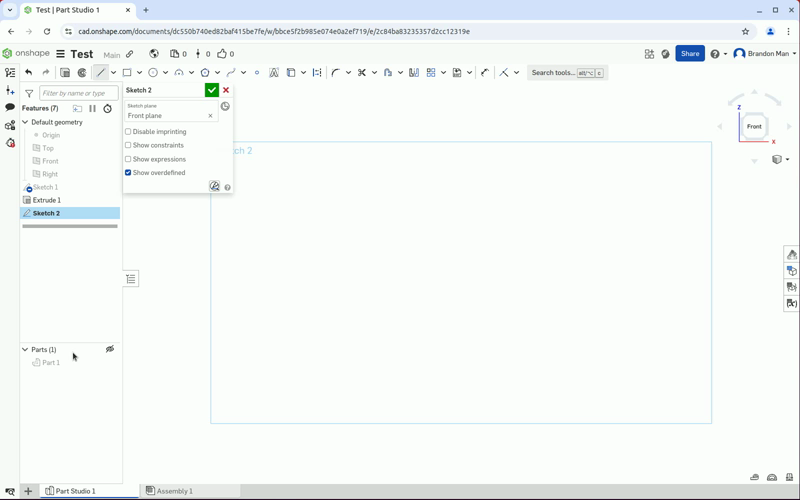
key_down(shift)
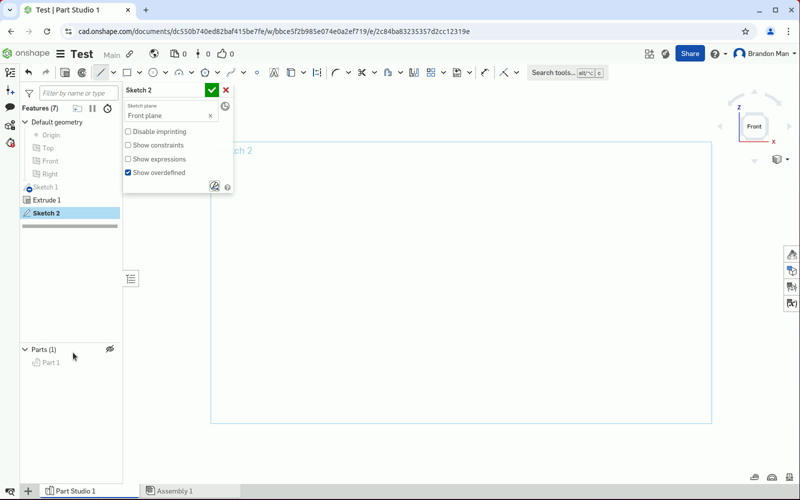
mouse_move(460, 282)
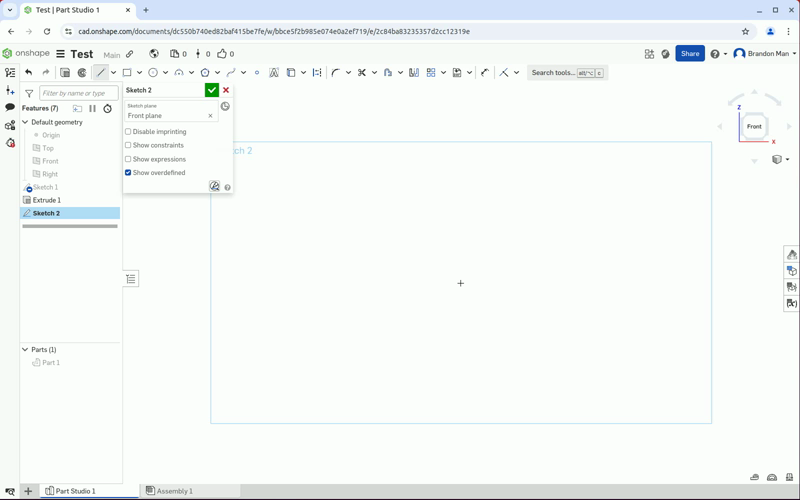
click(460, 282)
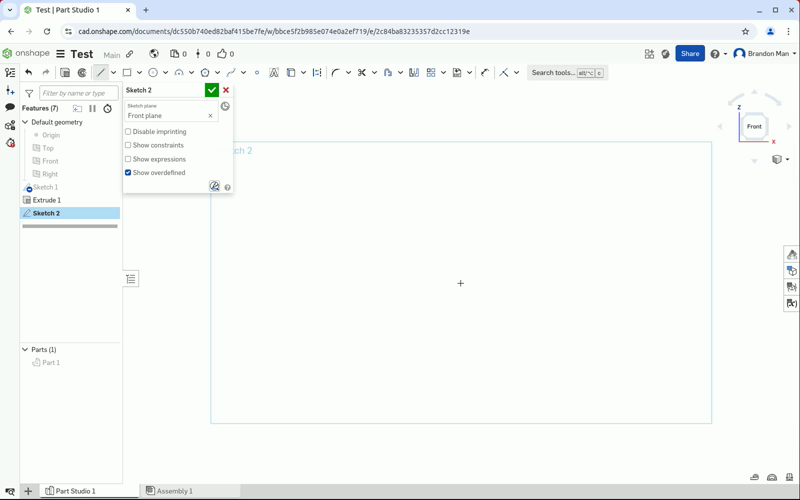
key_up(shift)
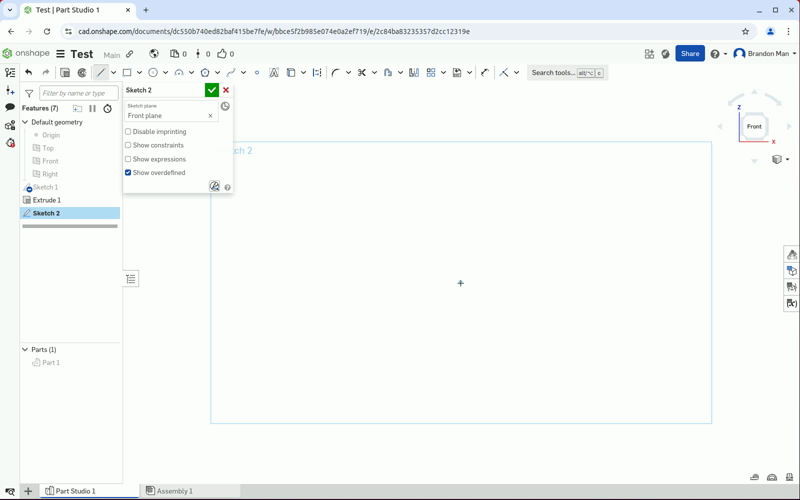
key_down(shift)
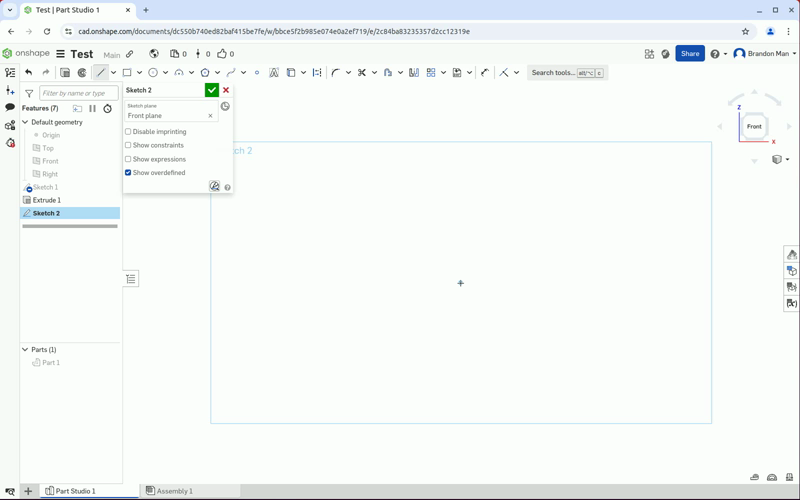
mouse_move(523, 282)
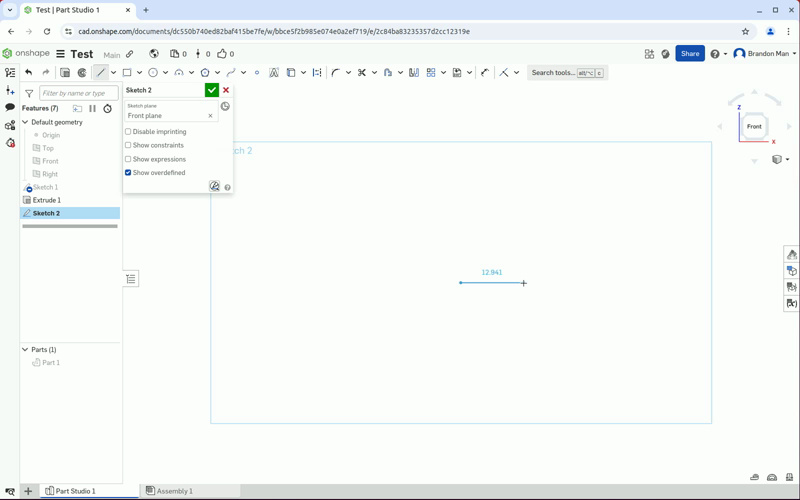
click(523, 282)
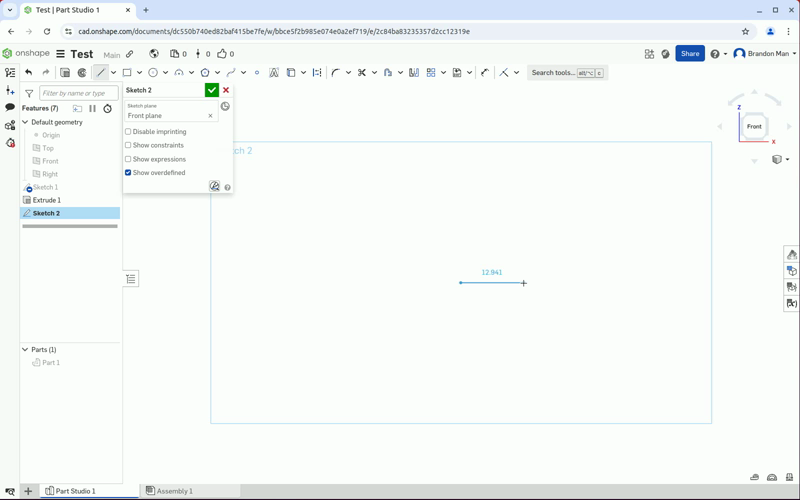
key_up(shift)
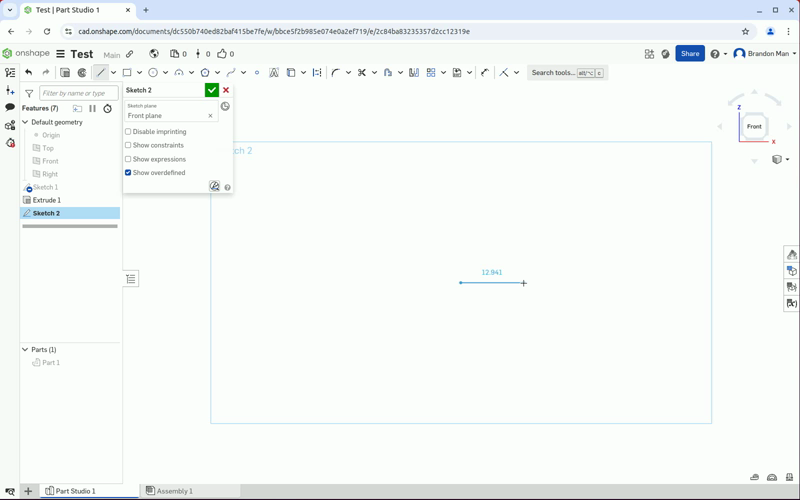
key_down(shift)
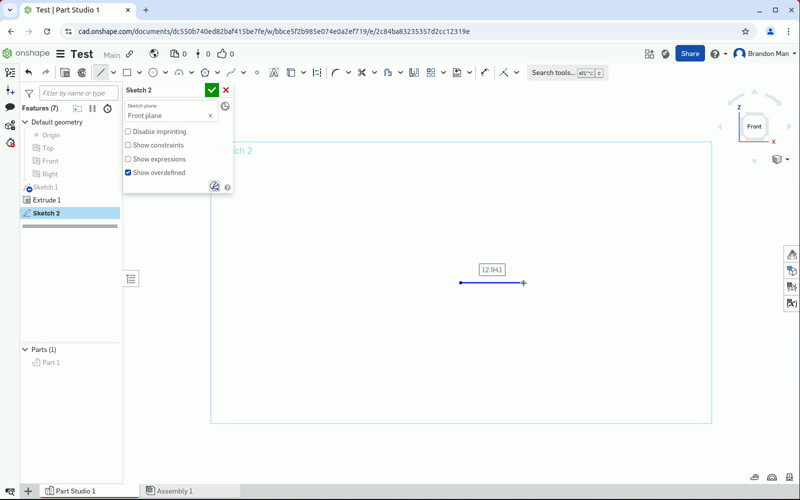
mouse_move(498, 220)
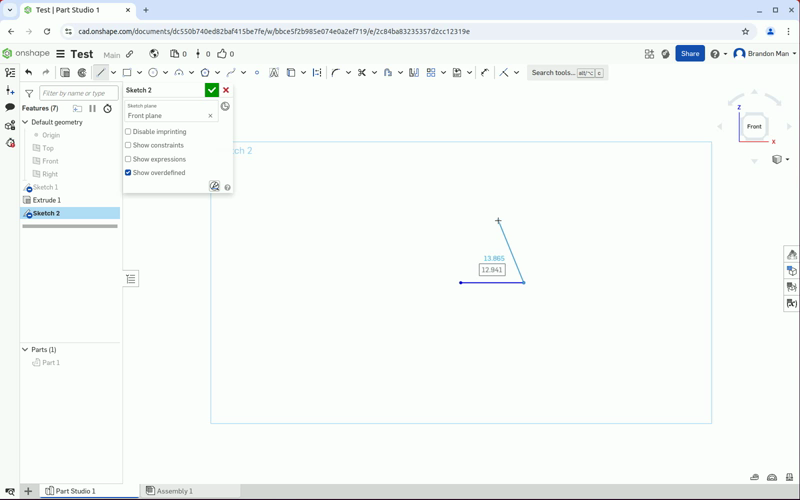
click(498, 220)
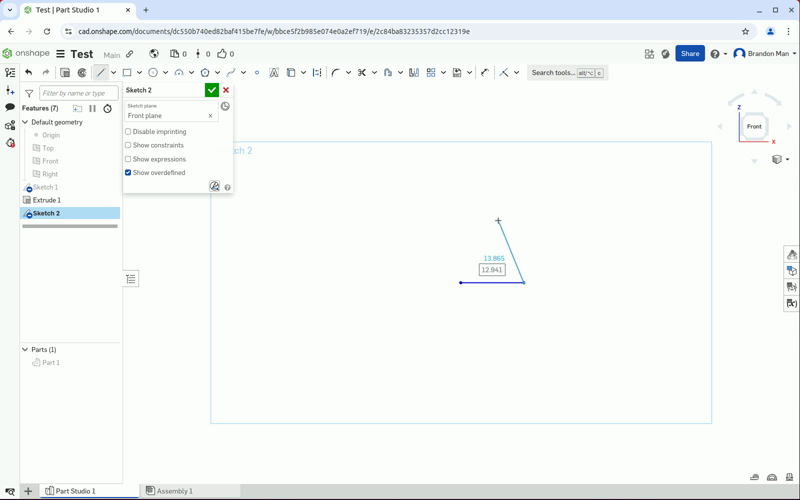
key_up(shift)
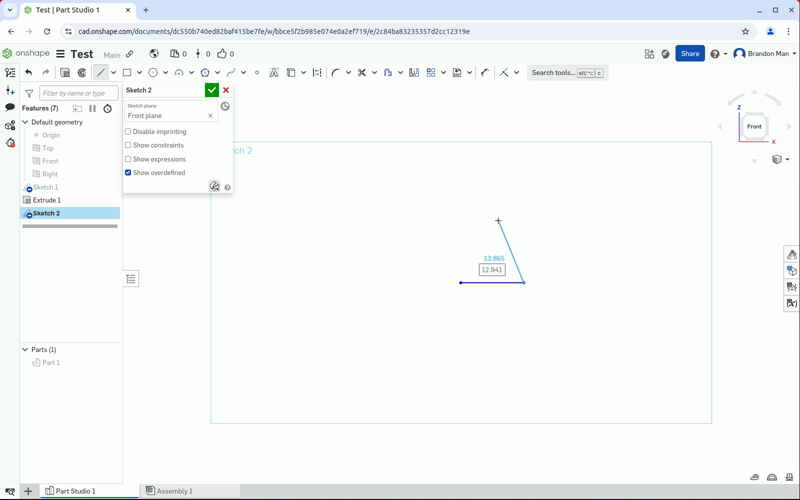
key_down(shift)
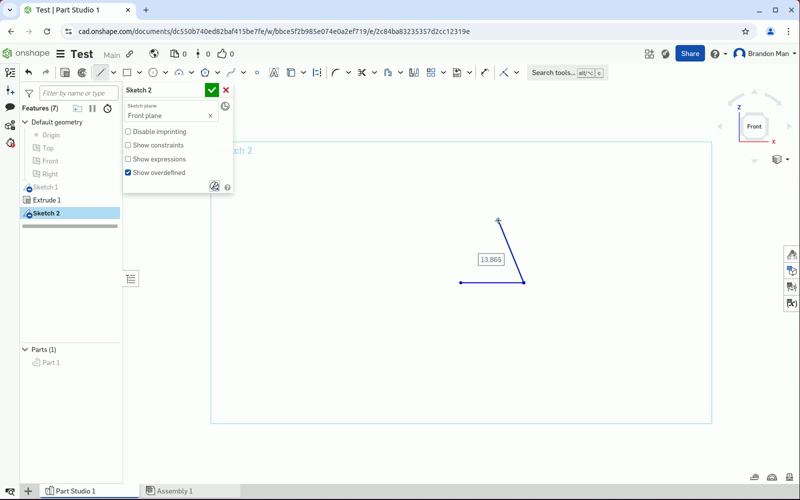
mouse_move(528, 220)
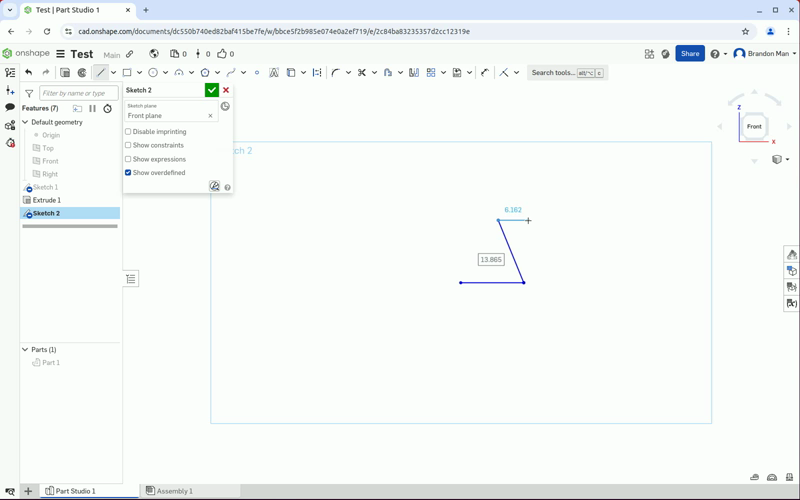
mouse_move(460, 220)
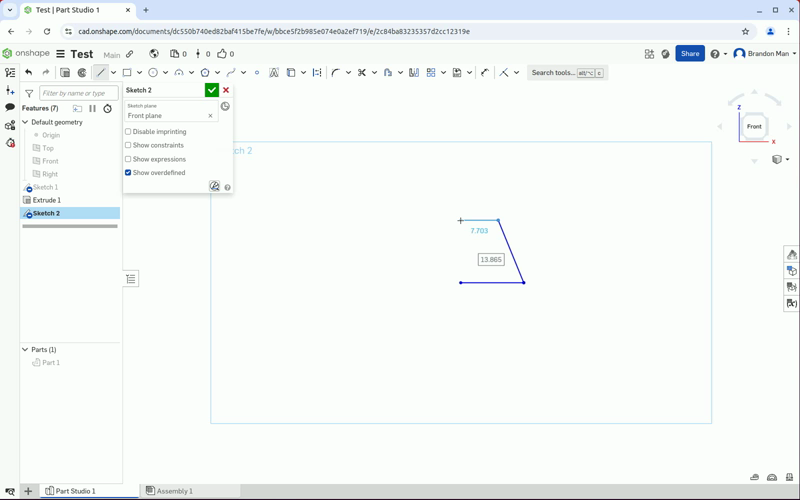
click(460, 220)
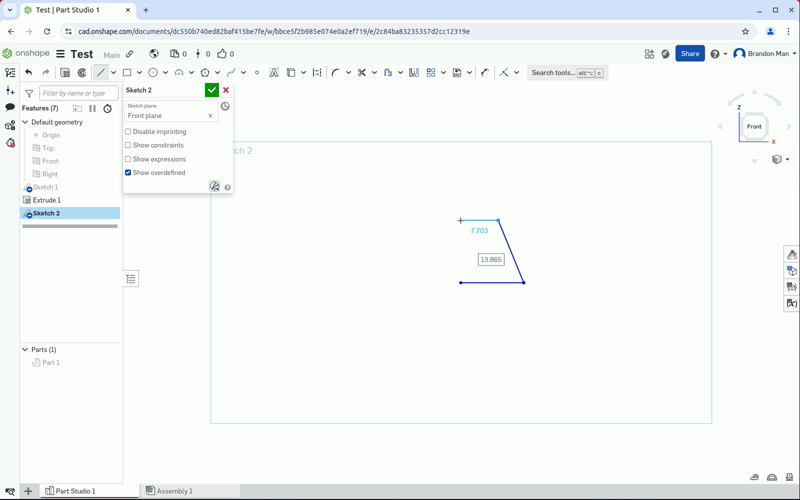
key_up(shift)
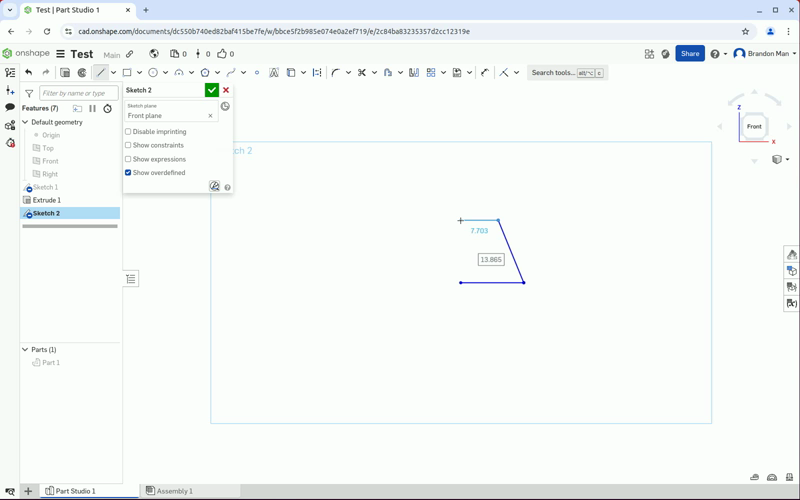
key_down(shift)
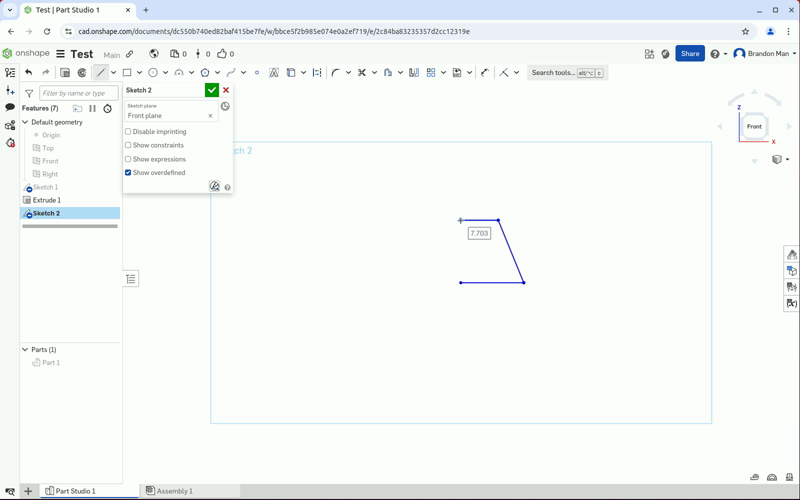
mouse_move(460, 282)
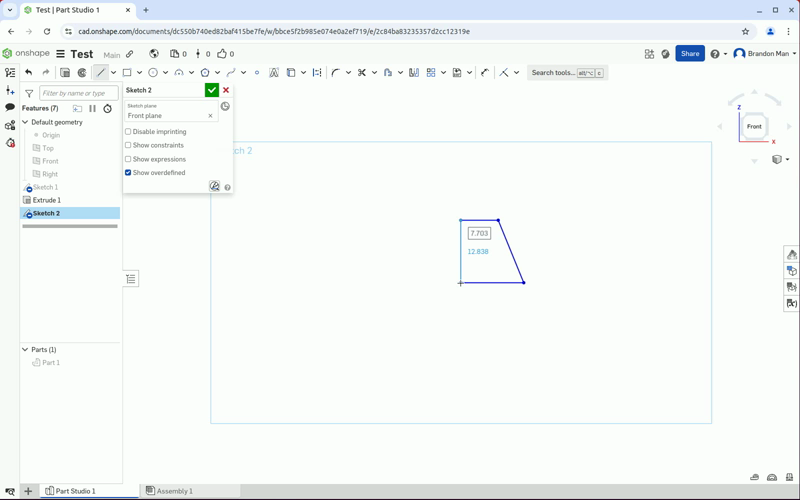
key_up(shift)
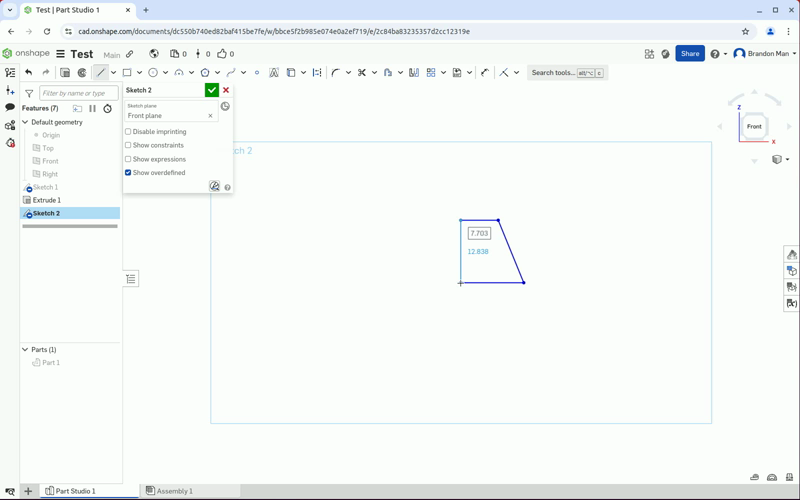
click(460, 282)
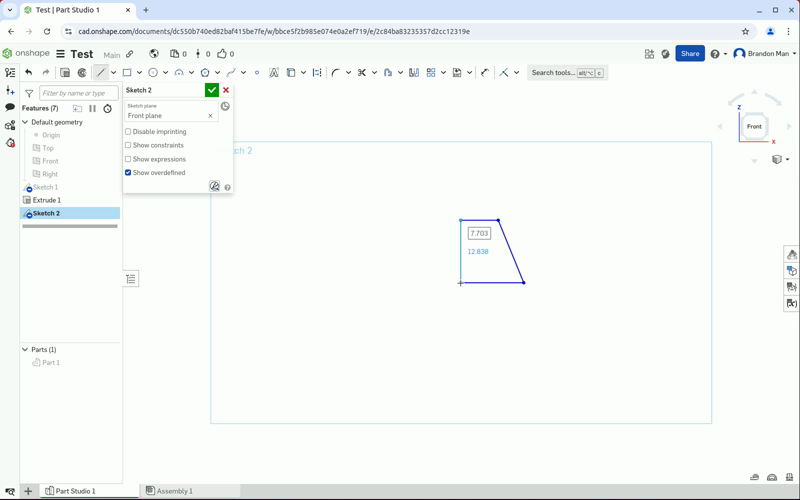
key(esc)
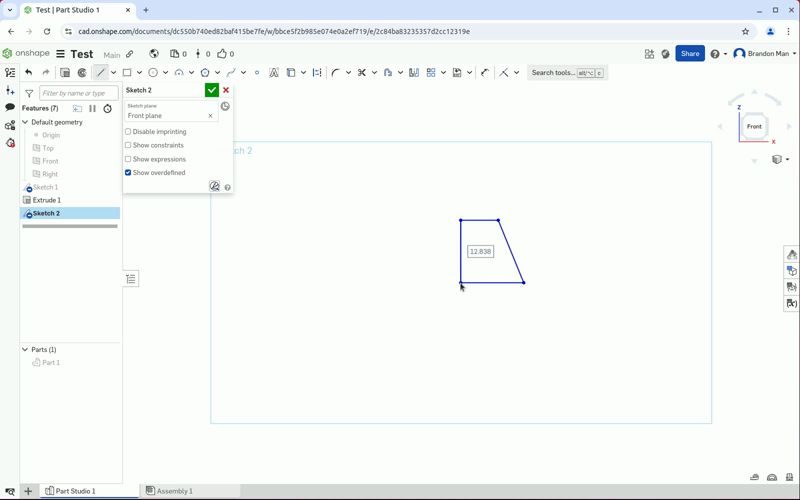
mouse_move(481, 266)
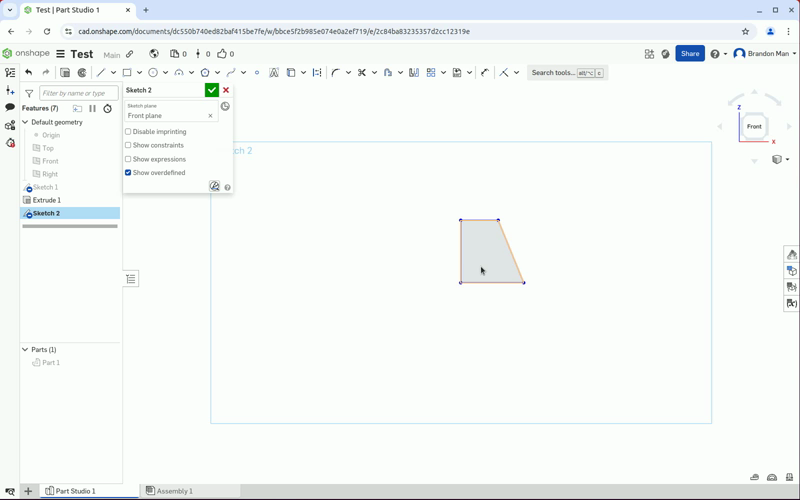
click(481, 266)
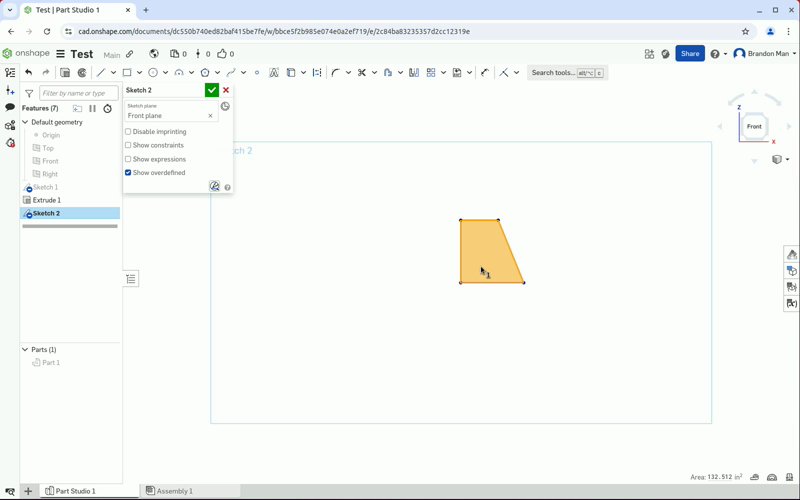
mouse_move(73, 352)
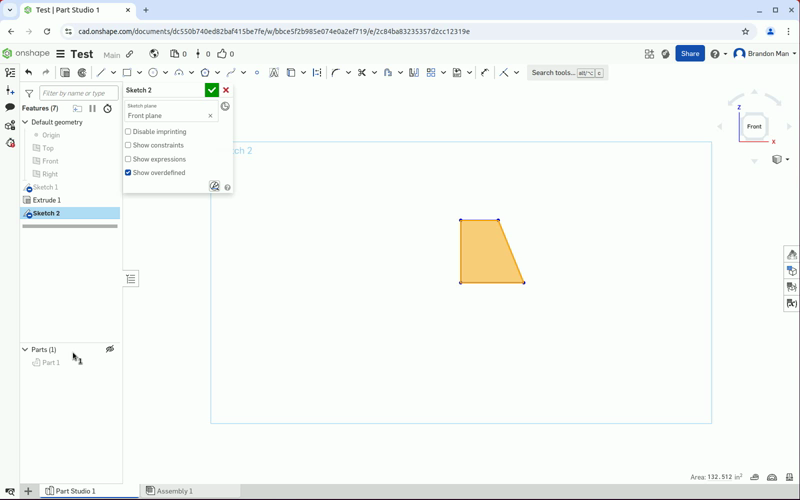
key(shift+y)
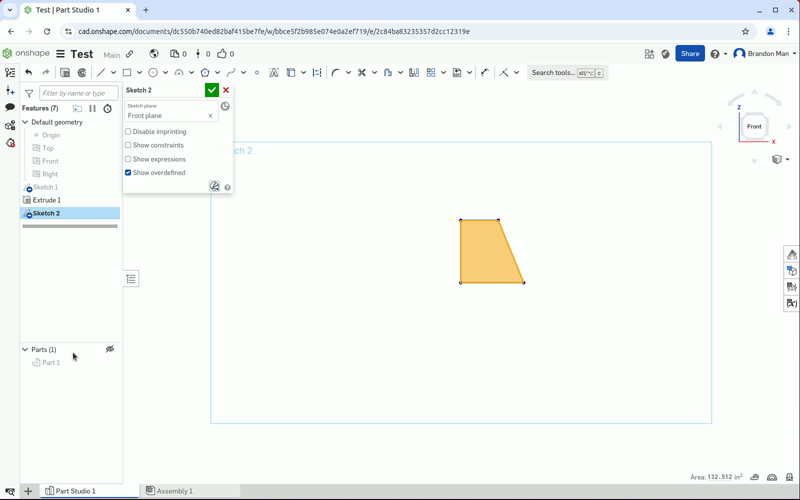
key(shift+e)
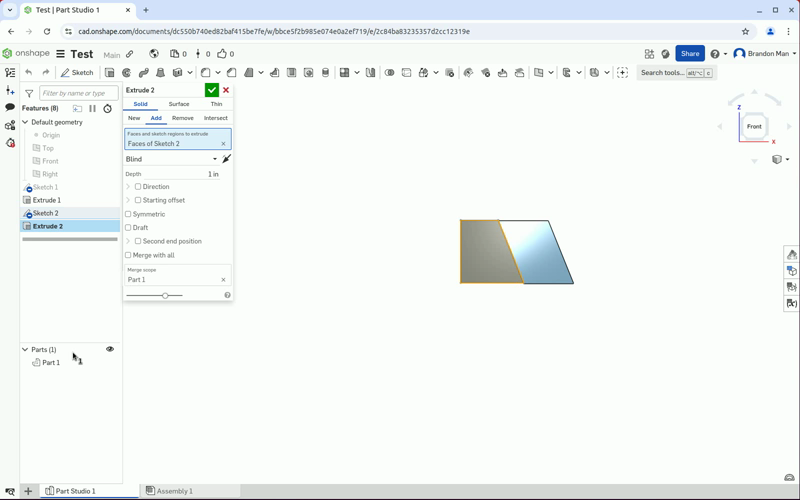
mouse_move(143, 106)
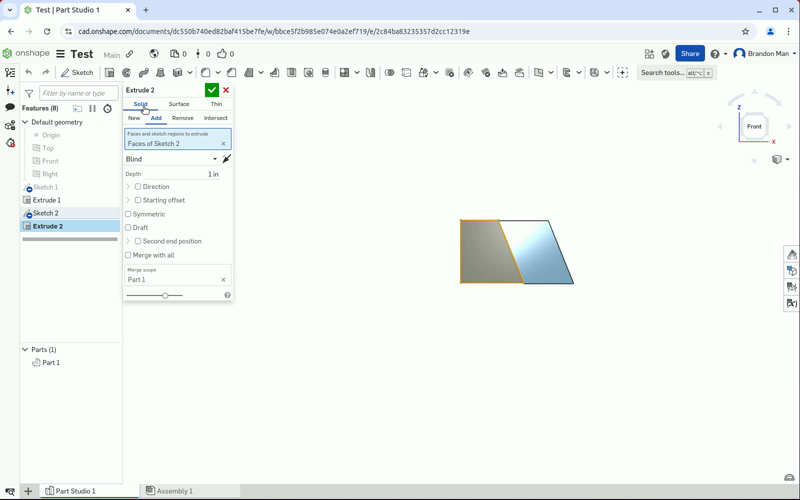
click(143, 106)
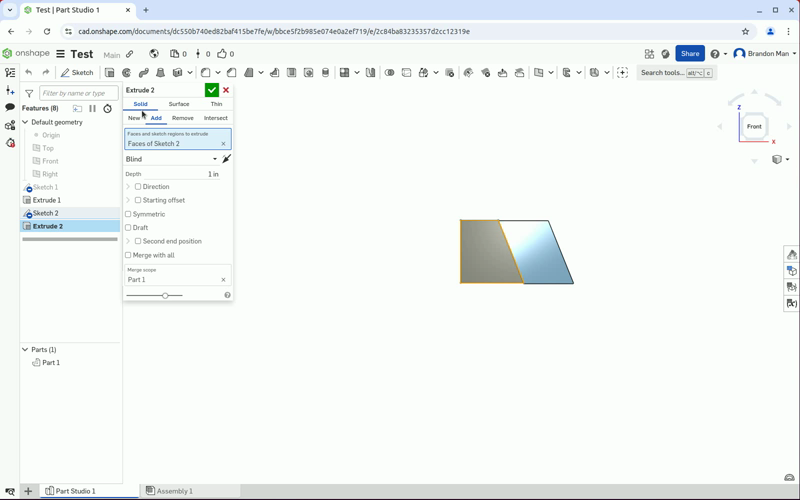
mouse_move(137, 120)
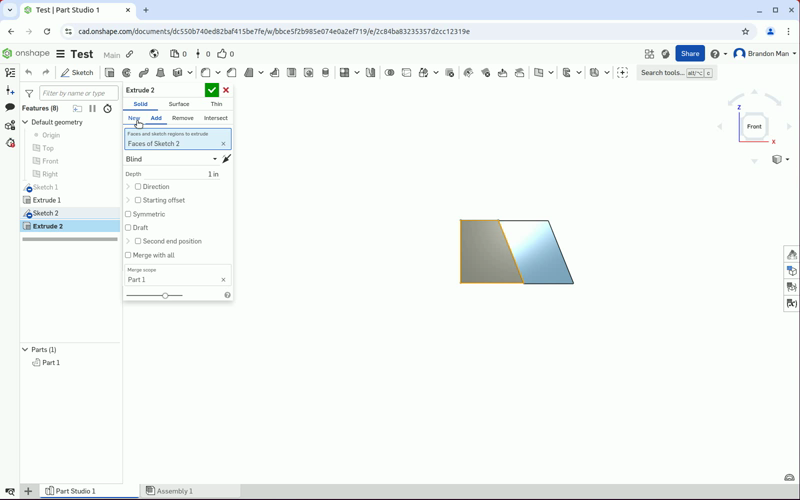
click(137, 120)
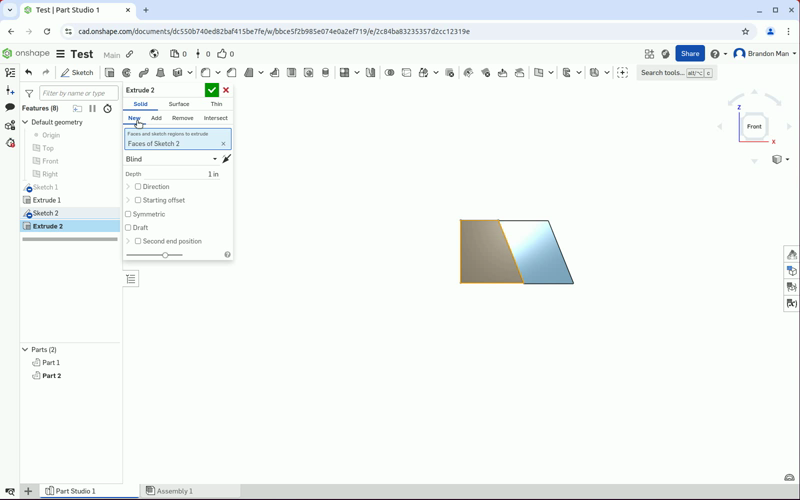
key(tab, 4)
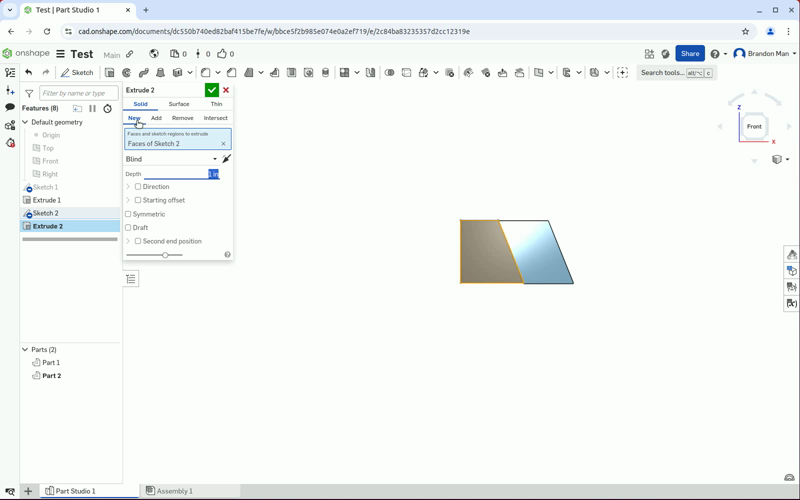
text(15.405)
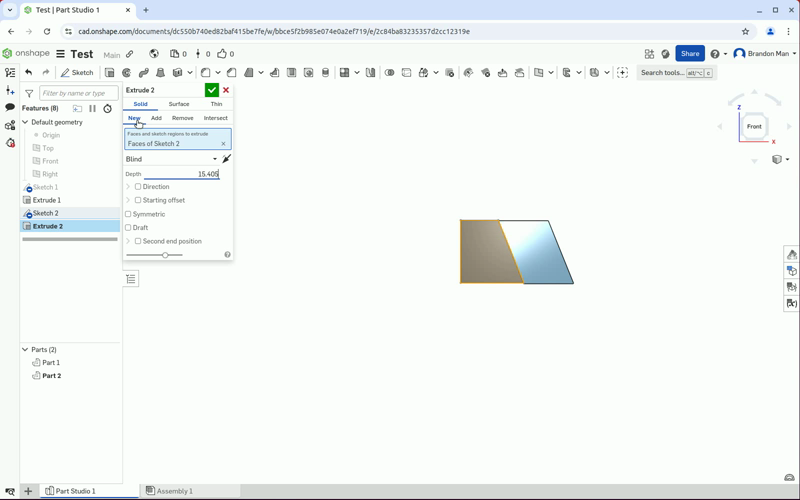
key(enter)
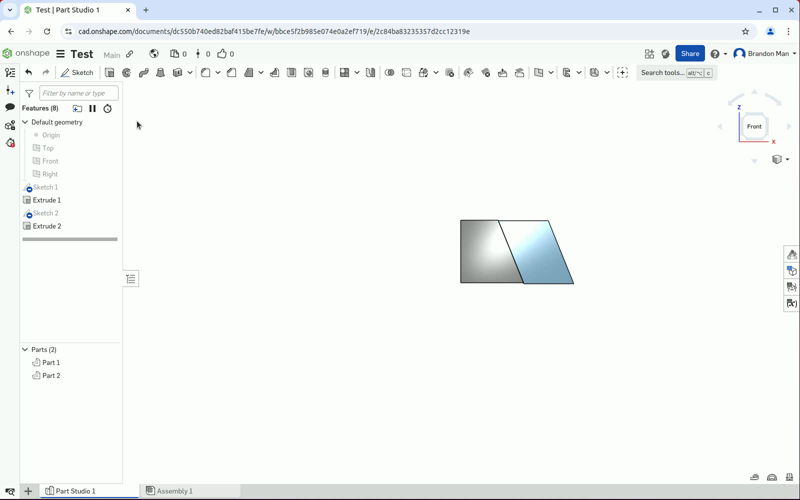
key(shift+h)
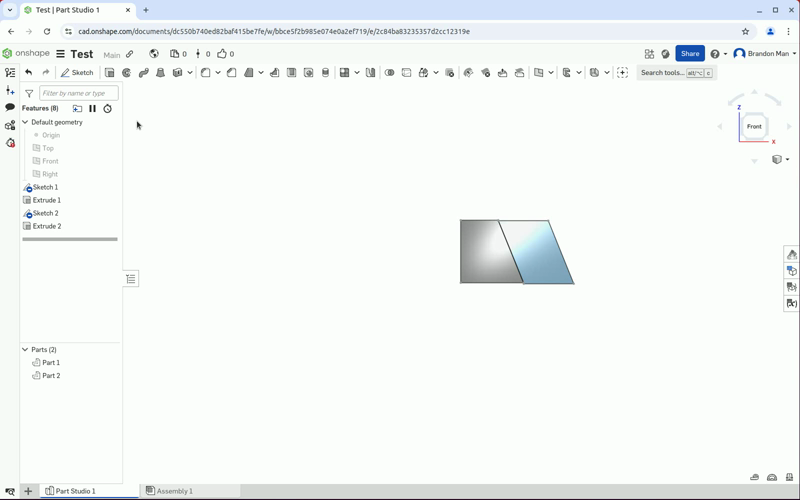
key(shift+h)
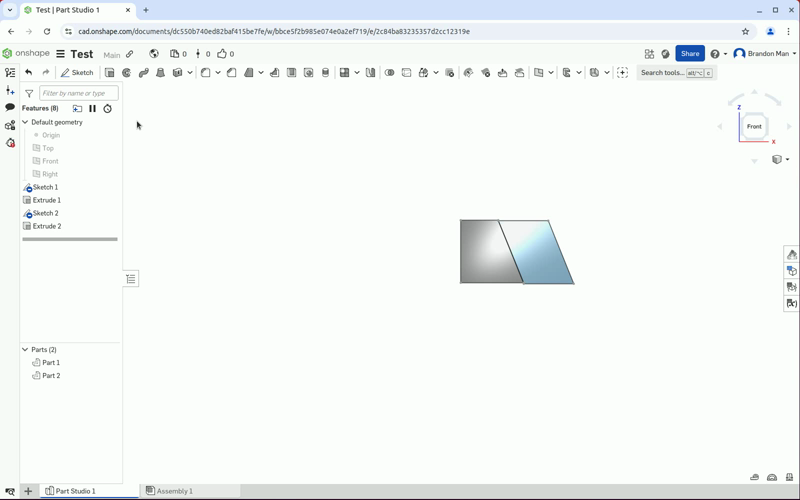
key(shift+7)
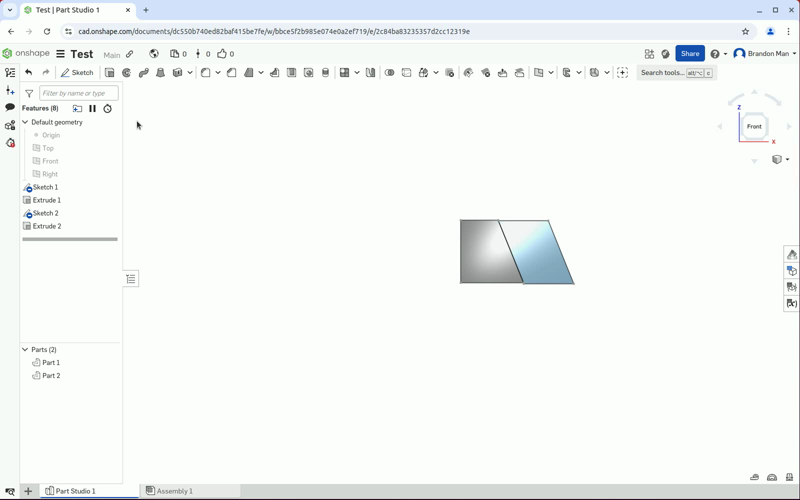
key(left, 2)
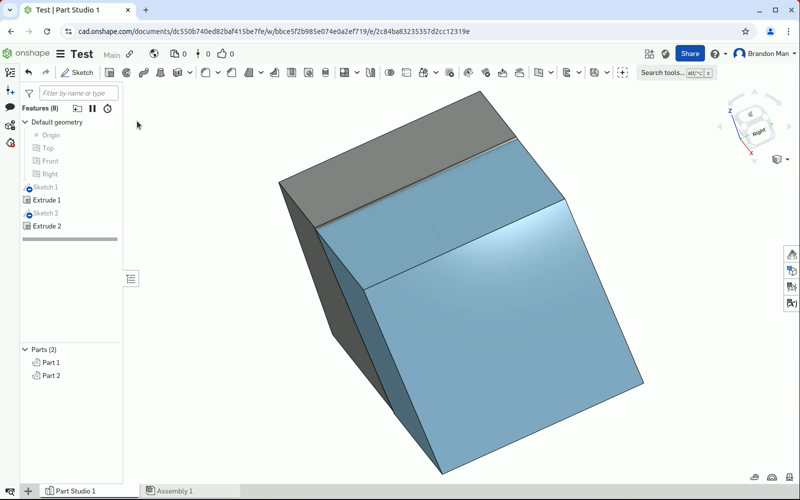
key(down, 2)
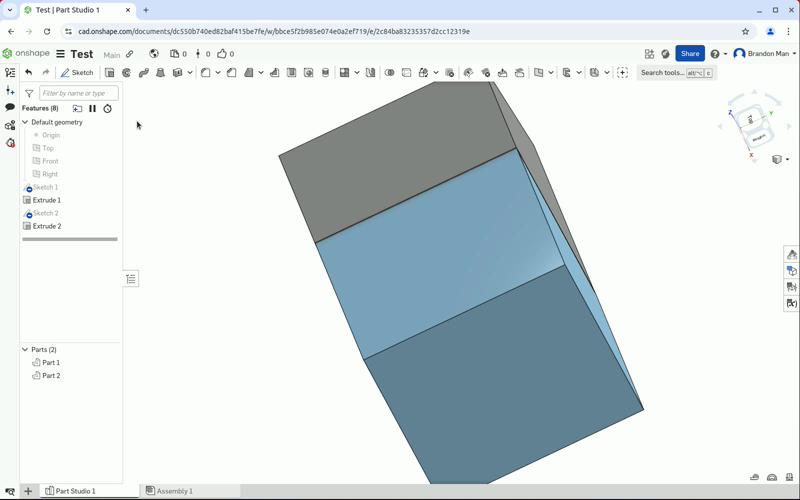
key(up, 2)
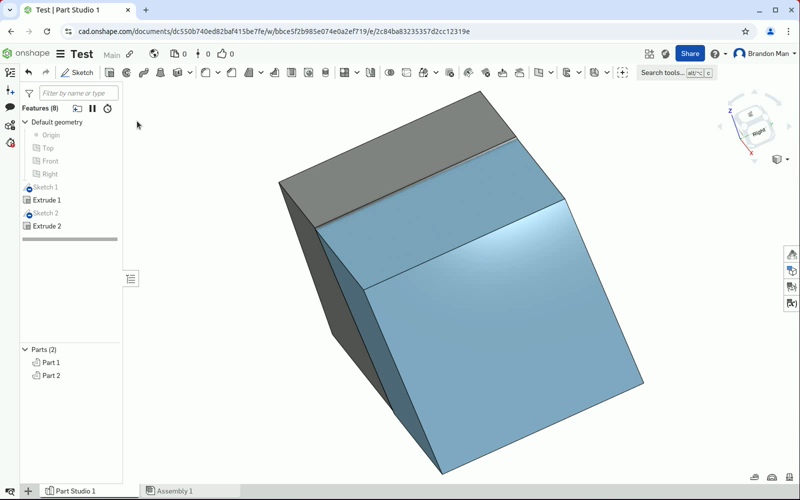
key(right, 2)
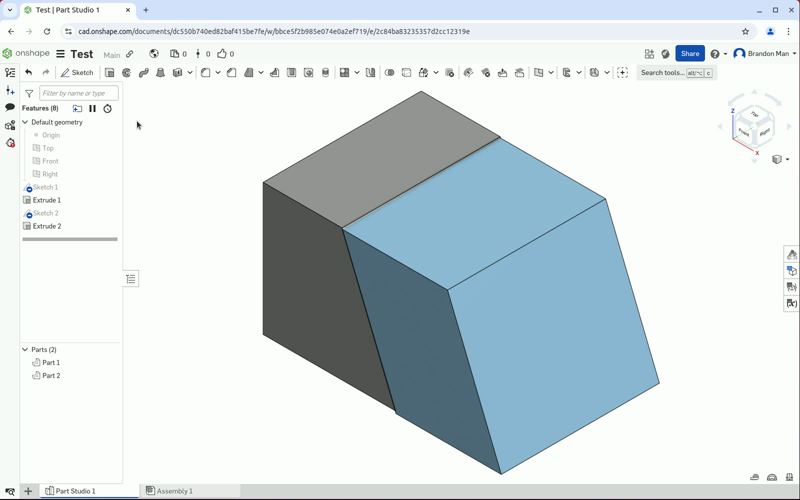
mouse_move(73, 189)
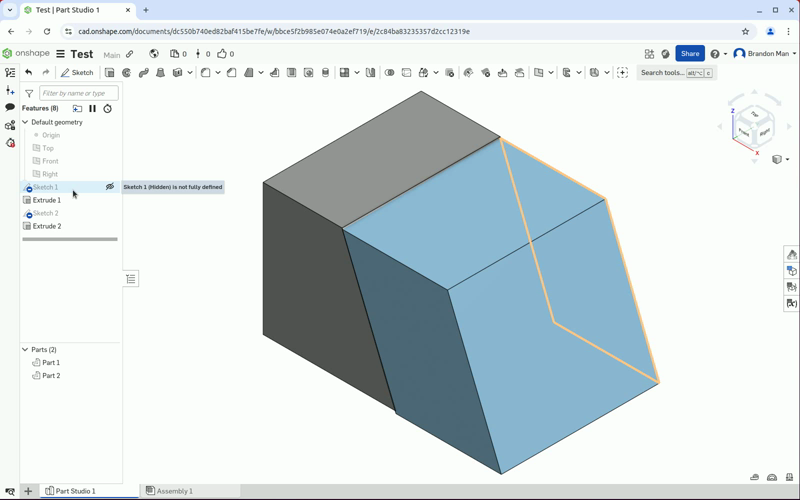
click(73, 189)